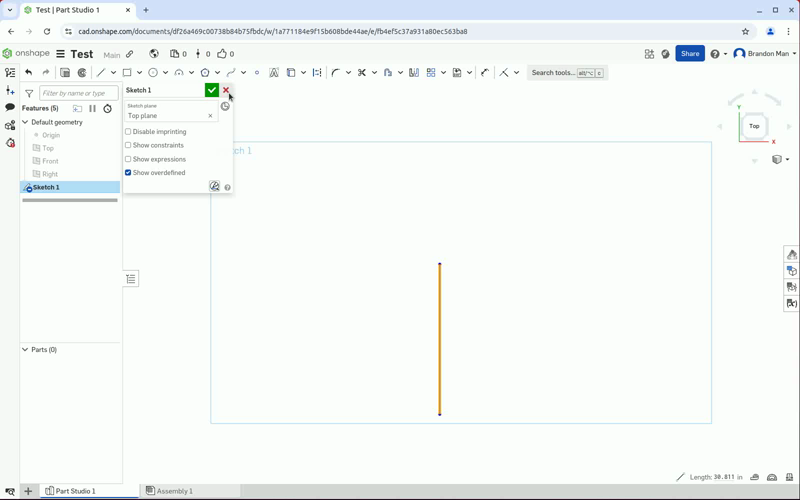
key(shift+h)
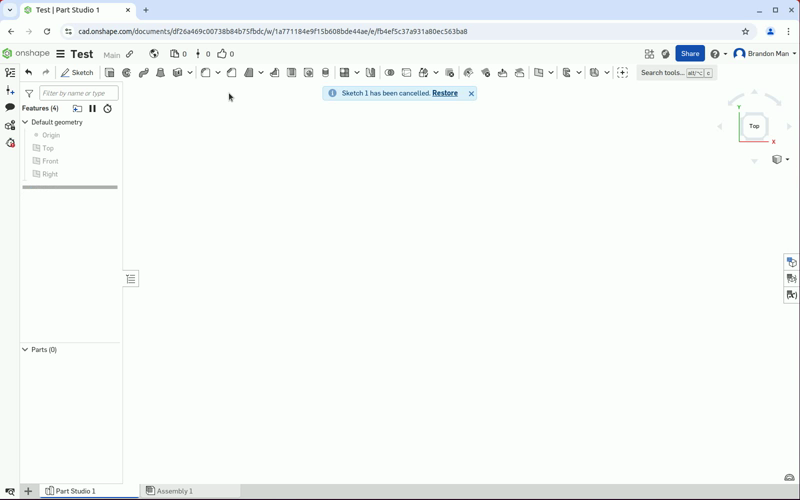
mouse_move(73, 352)
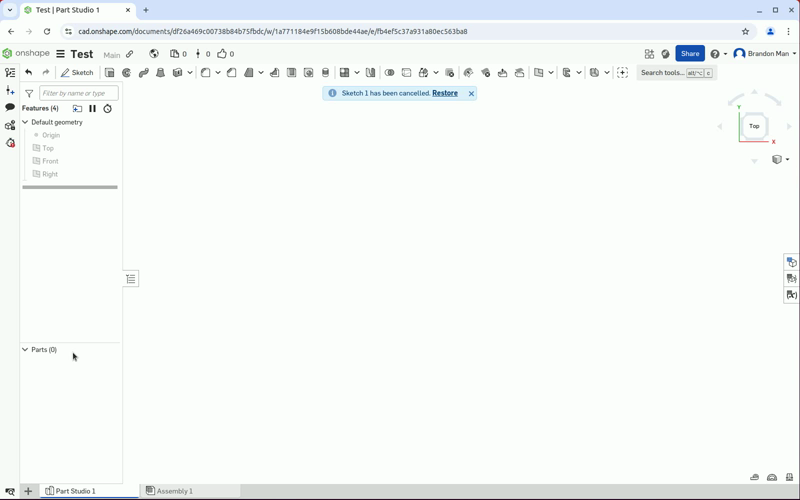
key(y)
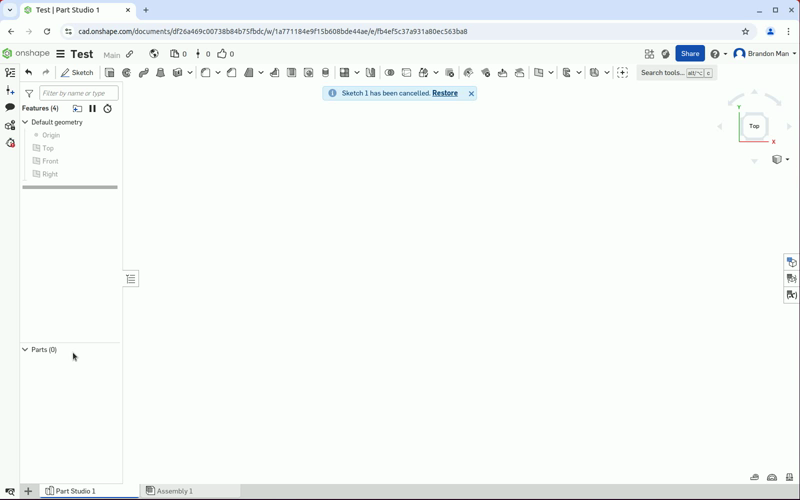
key(shift+p)
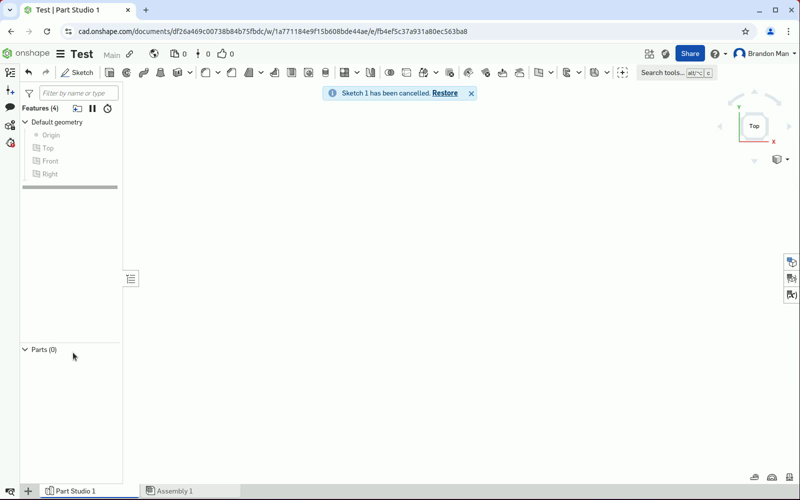
key(space)
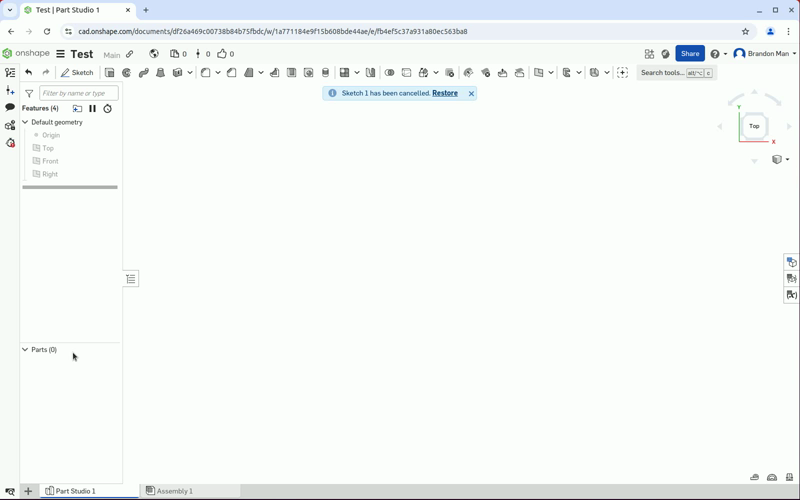
key_down(shift)
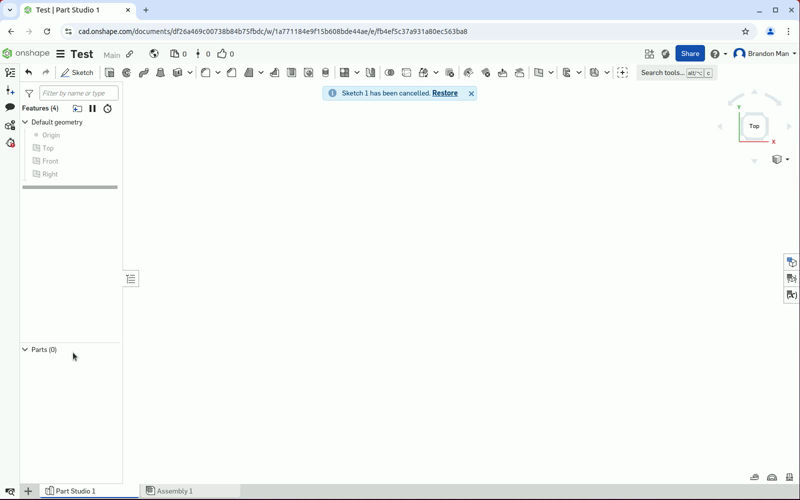
key(up)
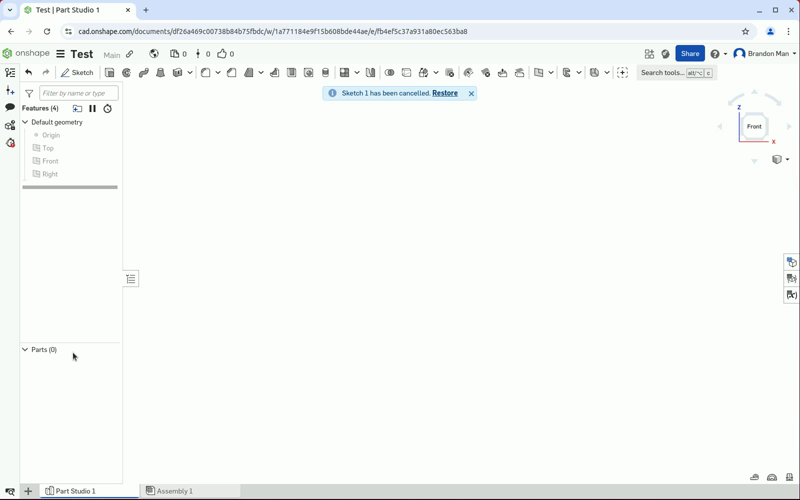
key_up(shift)
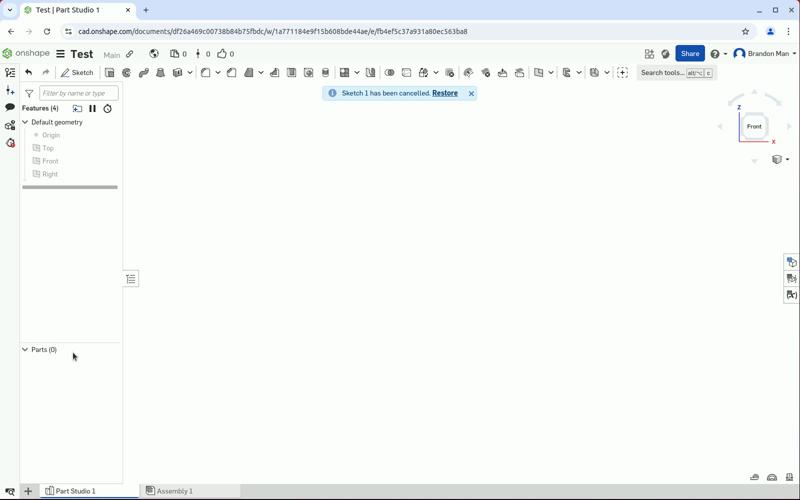
mouse_move(73, 352)
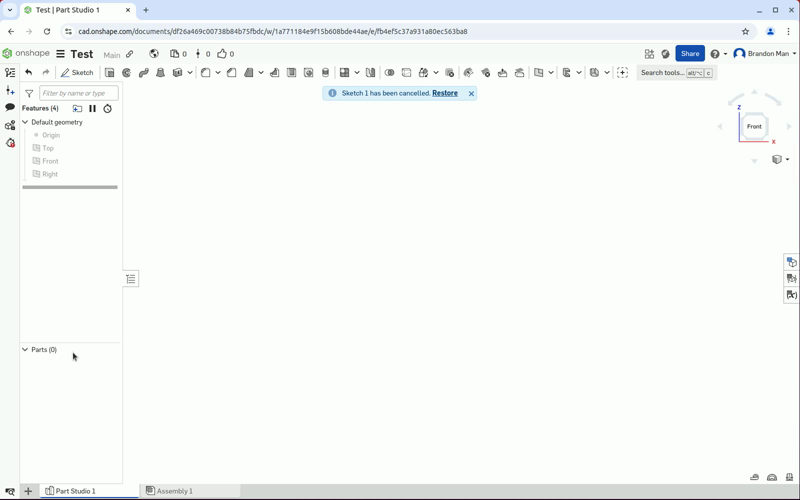
key(shift+y)
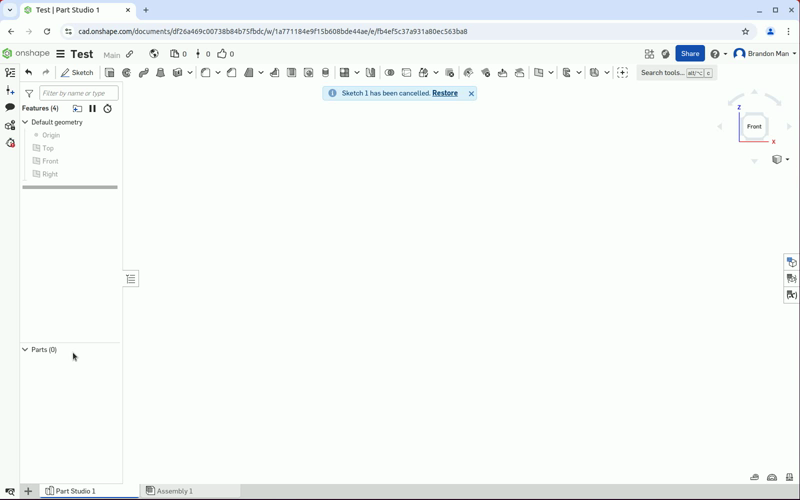
key(shift+s)
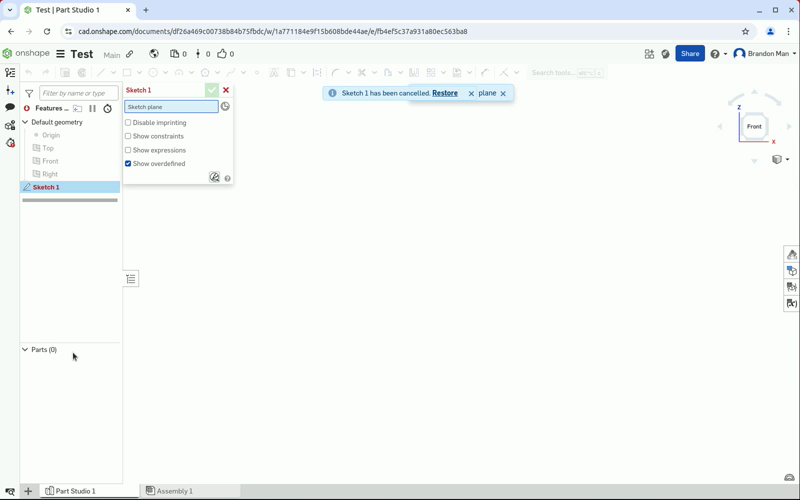
mouse_move(73, 163)
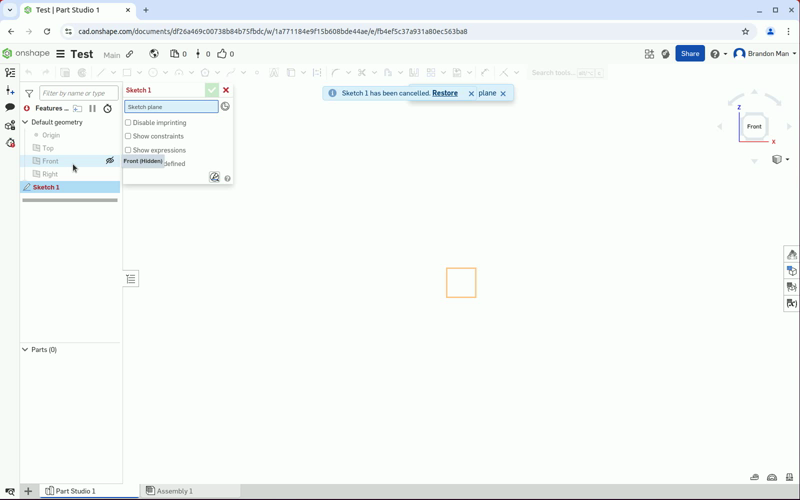
click(73, 163)
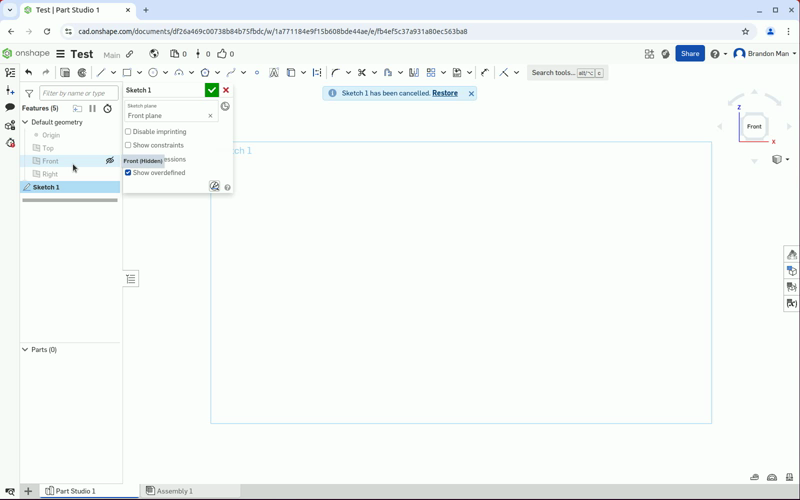
mouse_move(73, 352)
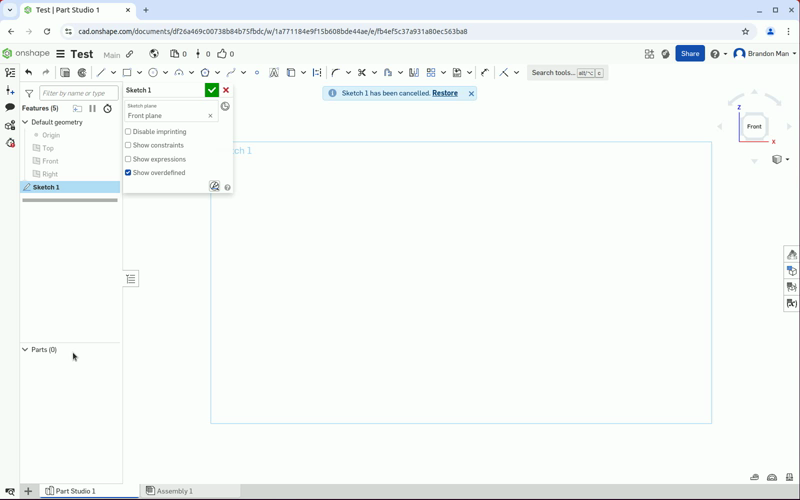
key(y)
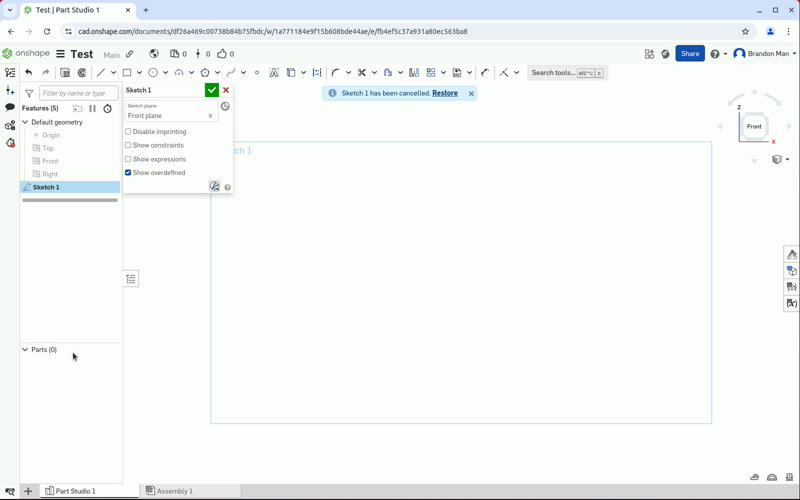
key(l)
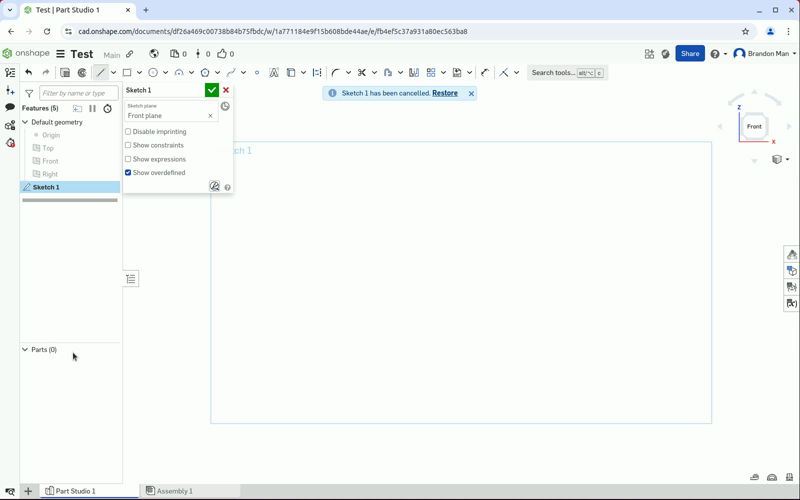
key_down(shift)
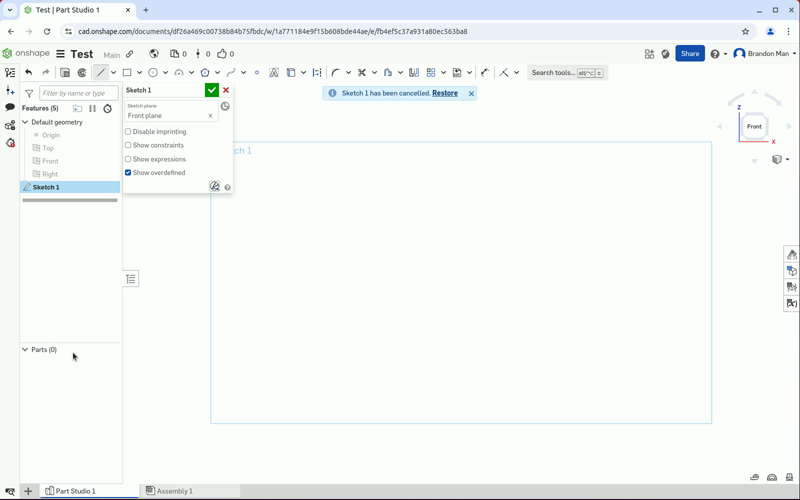
mouse_move(365, 347)
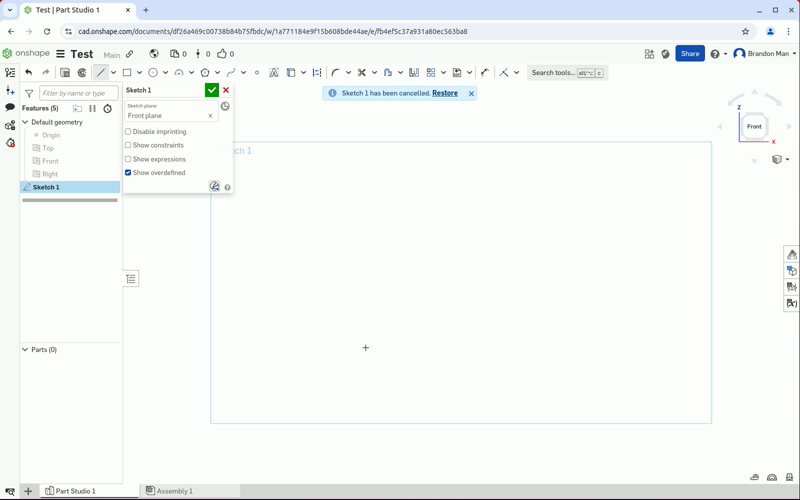
click(365, 347)
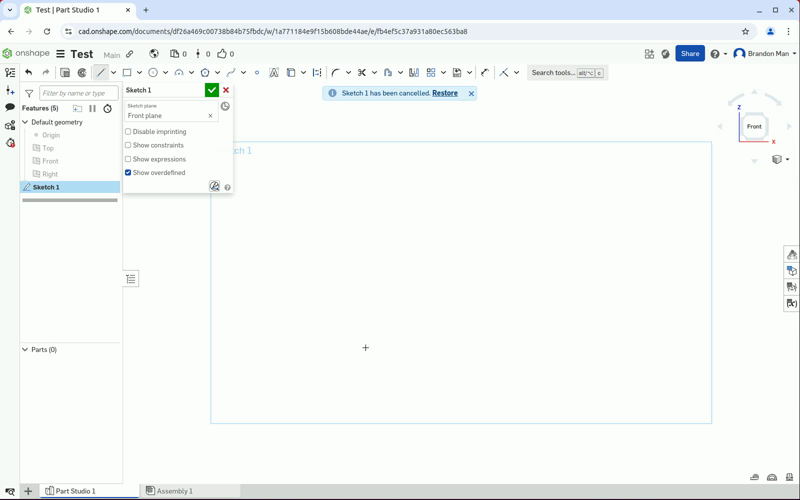
key_up(shift)
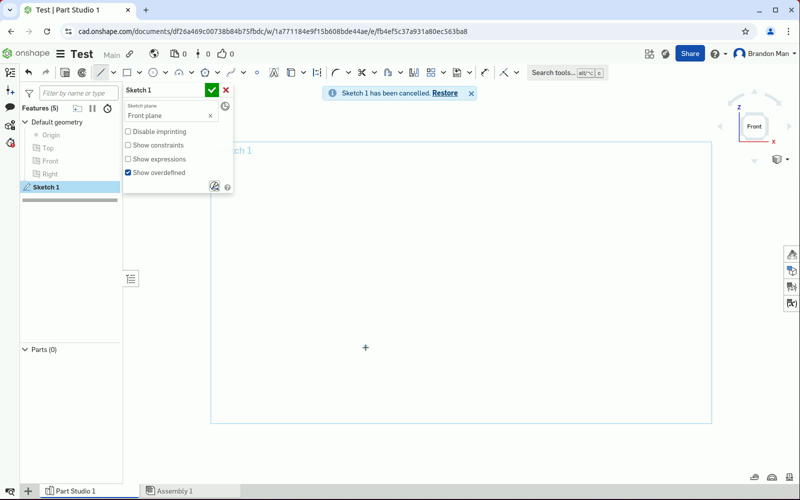
key_down(shift)
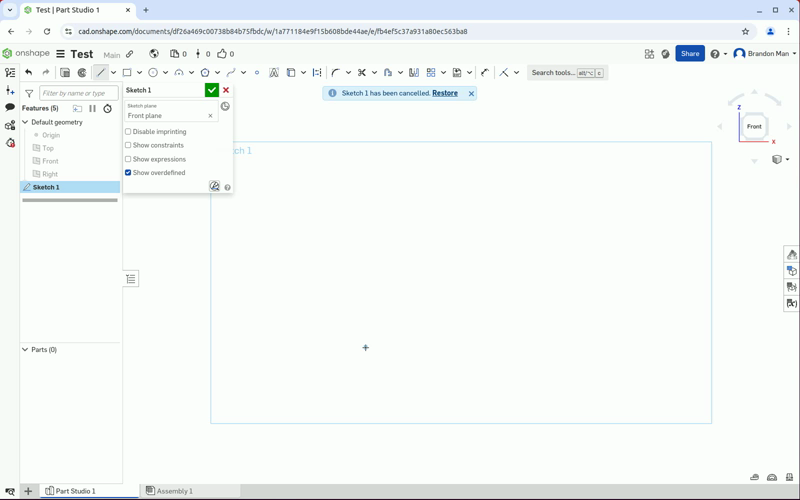
mouse_move(557, 347)
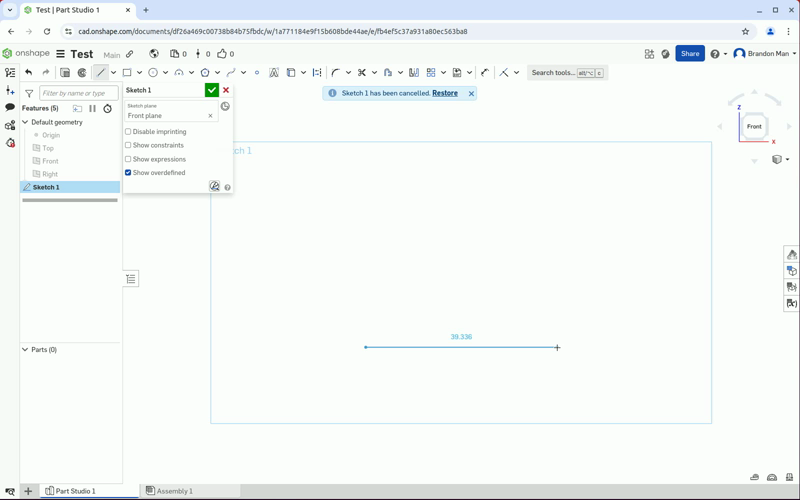
click(557, 347)
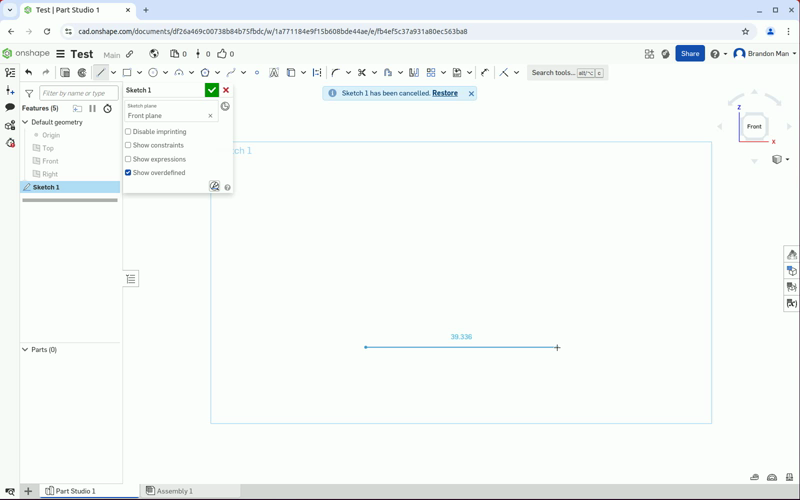
key_up(shift)
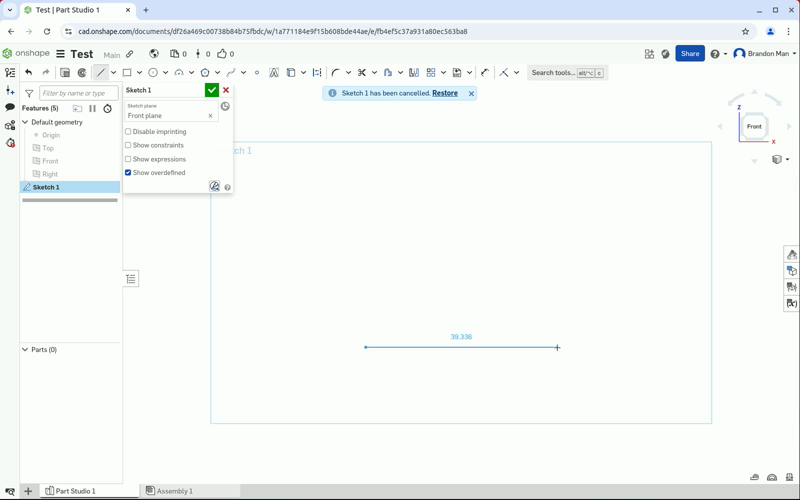
key_down(shift)
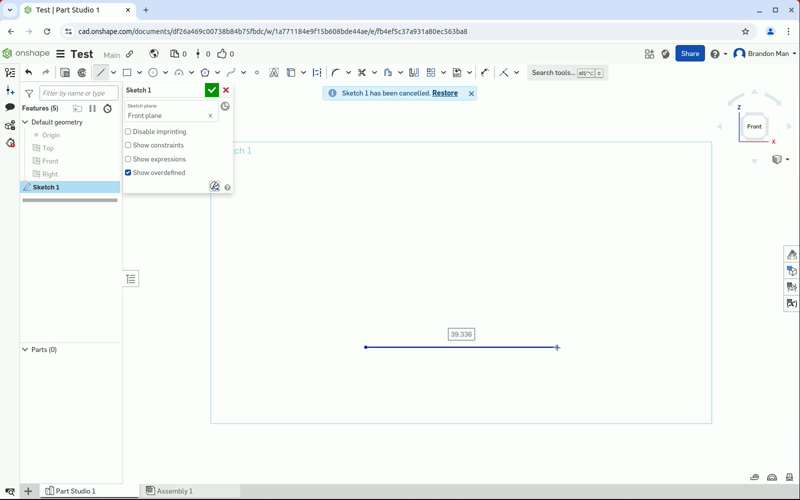
mouse_move(587, 347)
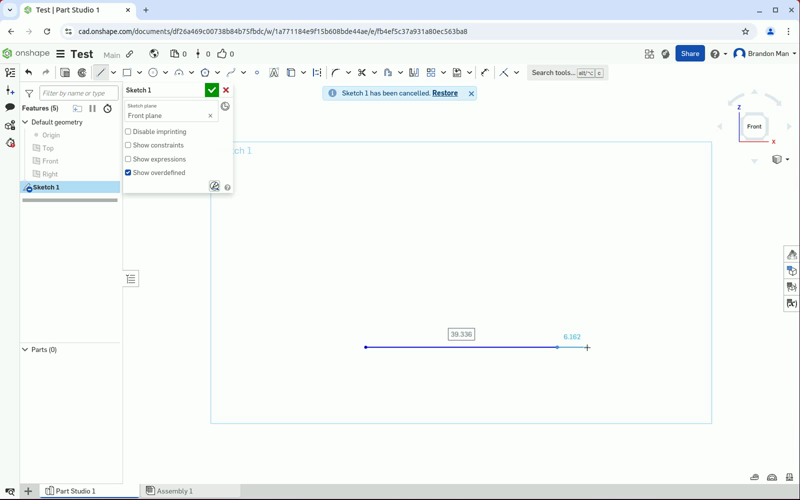
mouse_move(557, 299)
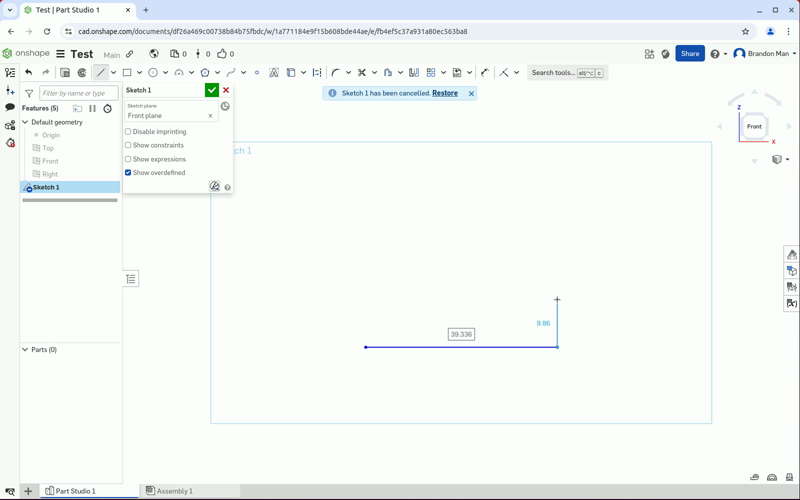
click(557, 299)
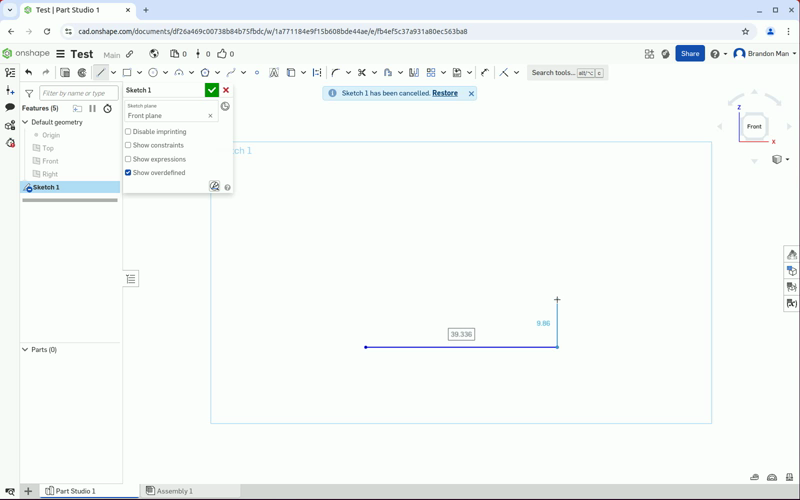
key_up(shift)
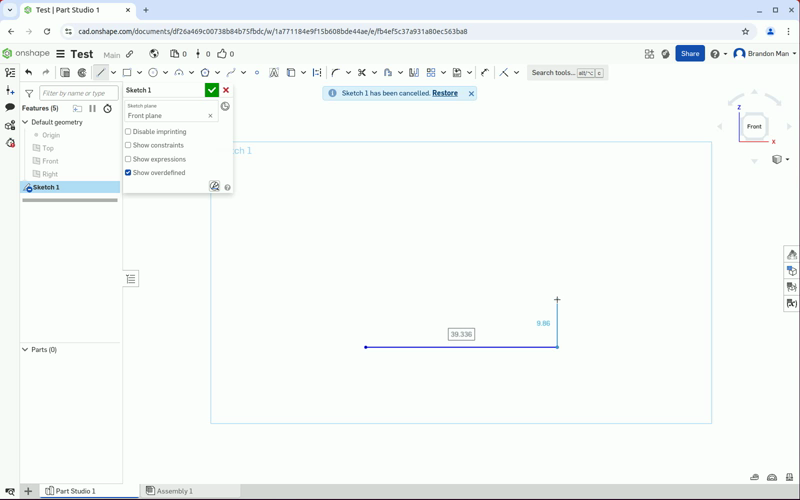
key_down(shift)
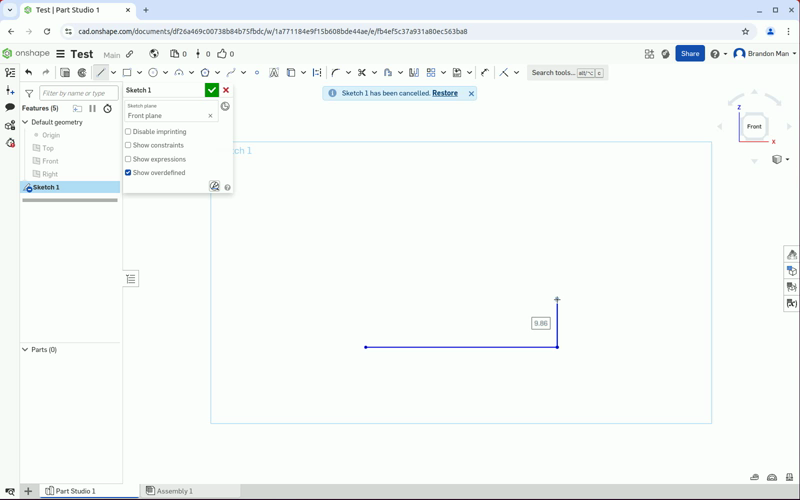
mouse_move(587, 299)
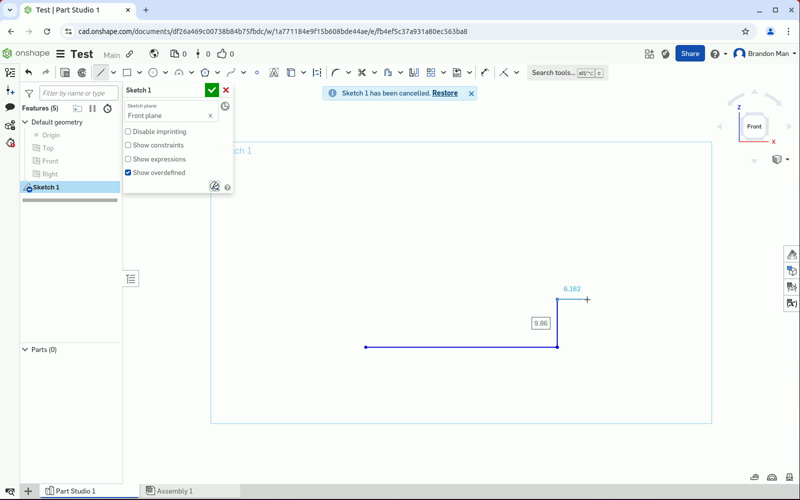
mouse_move(500, 299)
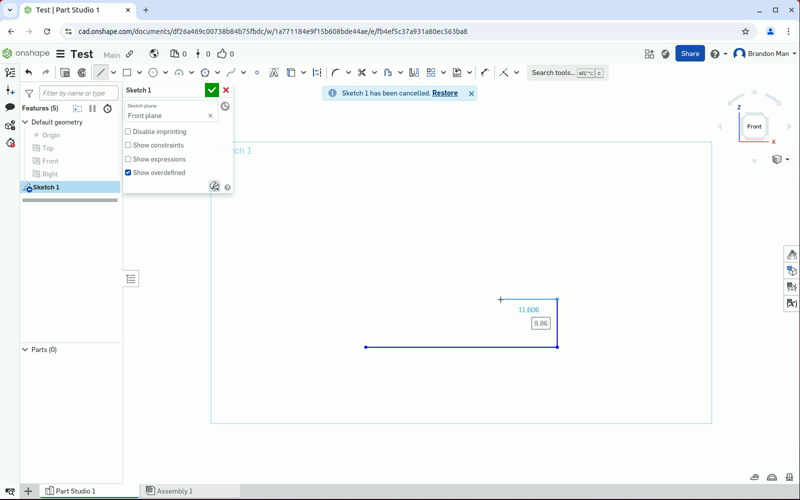
click(500, 299)
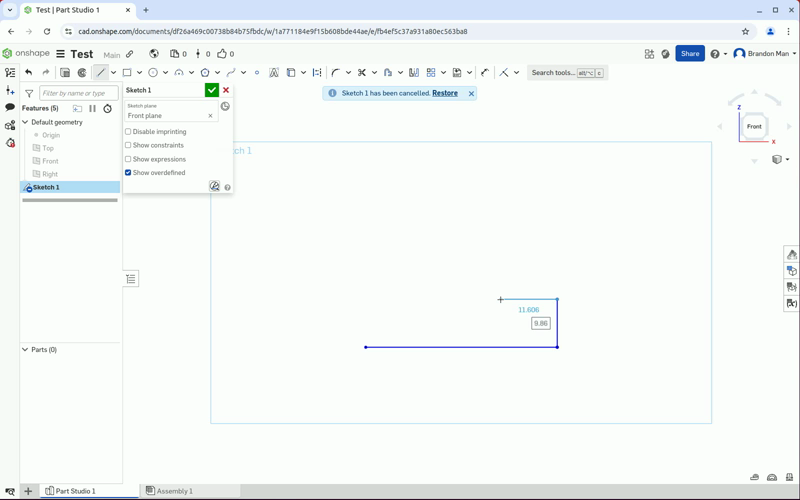
key_up(shift)
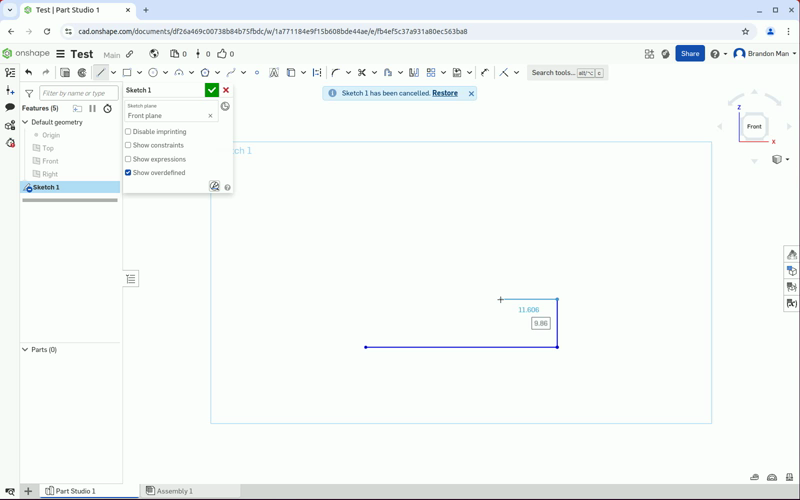
key(esc)
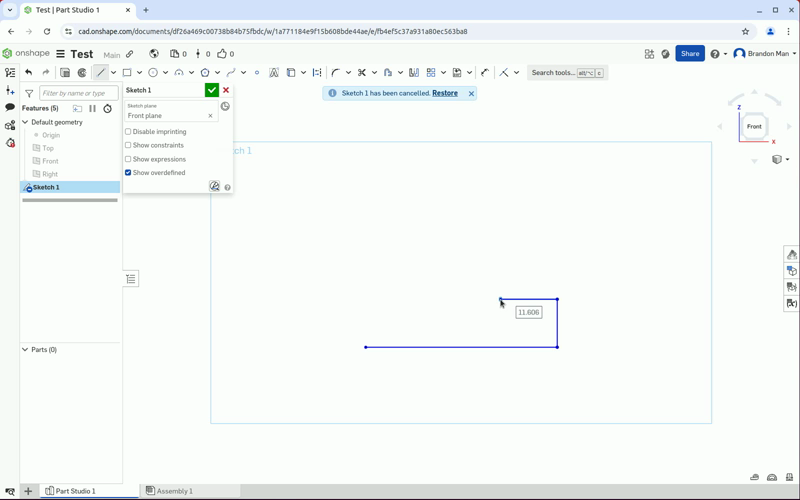
key(a)
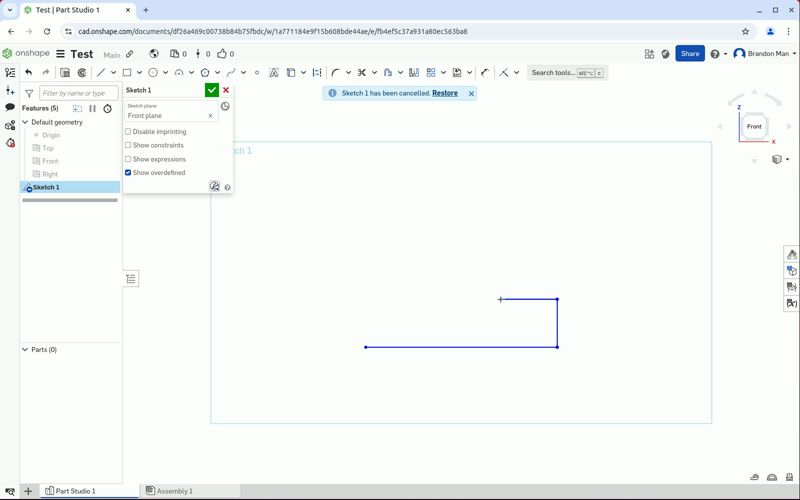
mouse_move(500, 299)
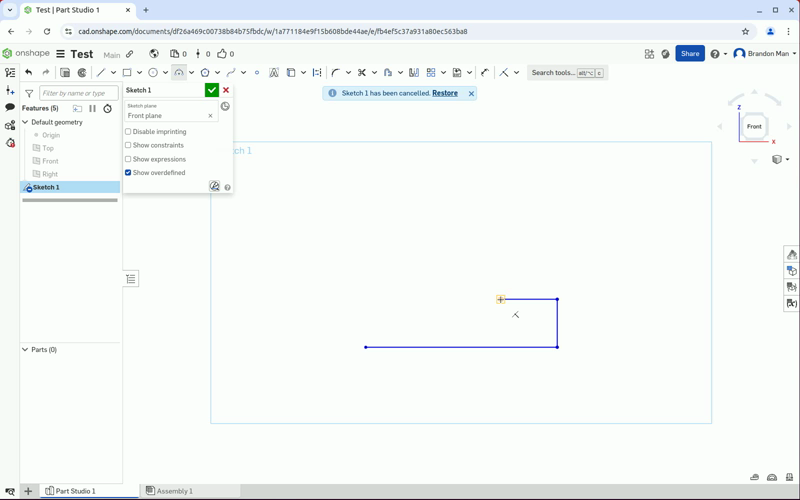
click(500, 299)
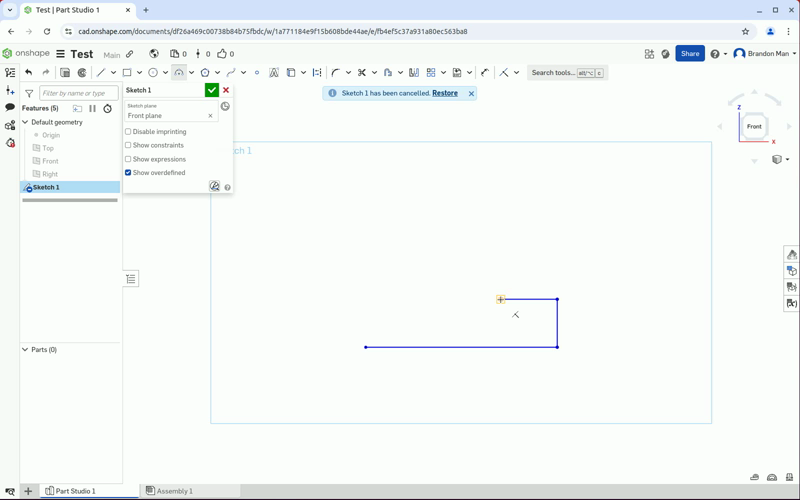
key_down(shift)
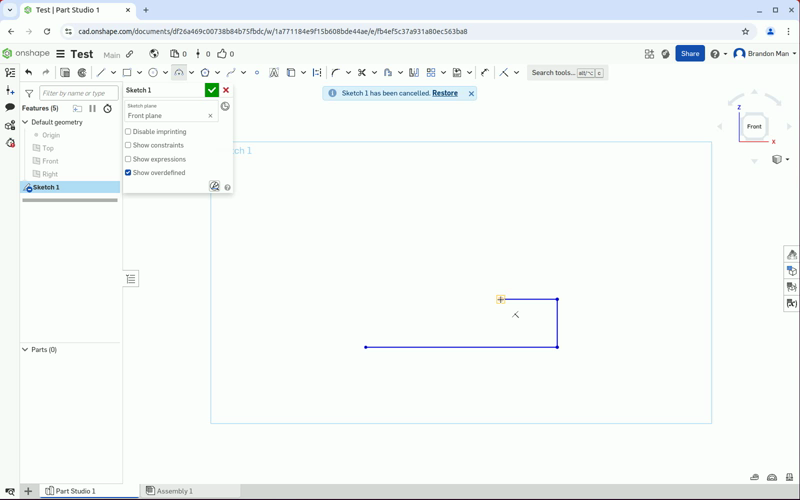
mouse_move(420, 299)
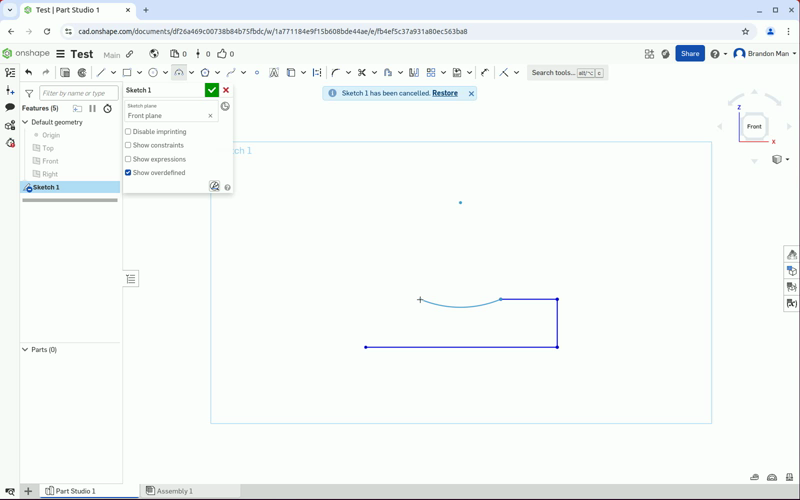
click(420, 299)
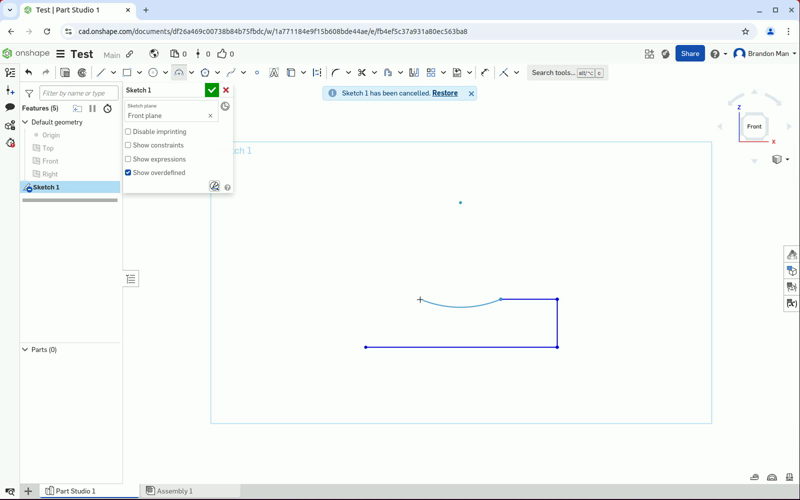
mouse_move(460, 327)
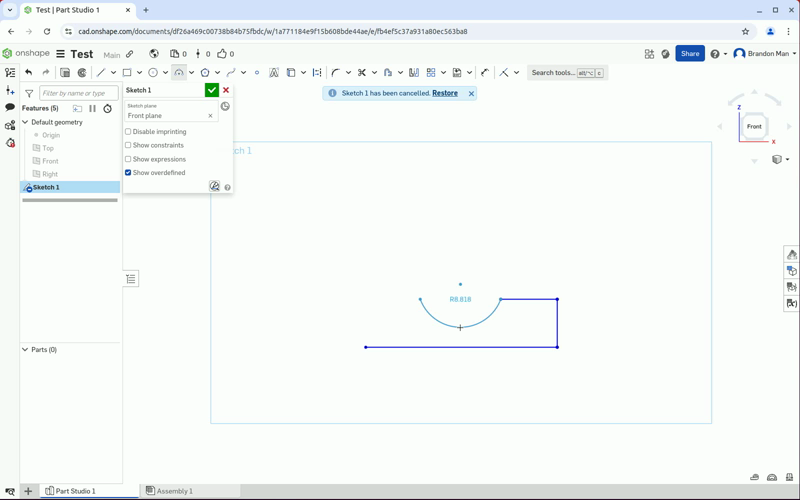
click(460, 327)
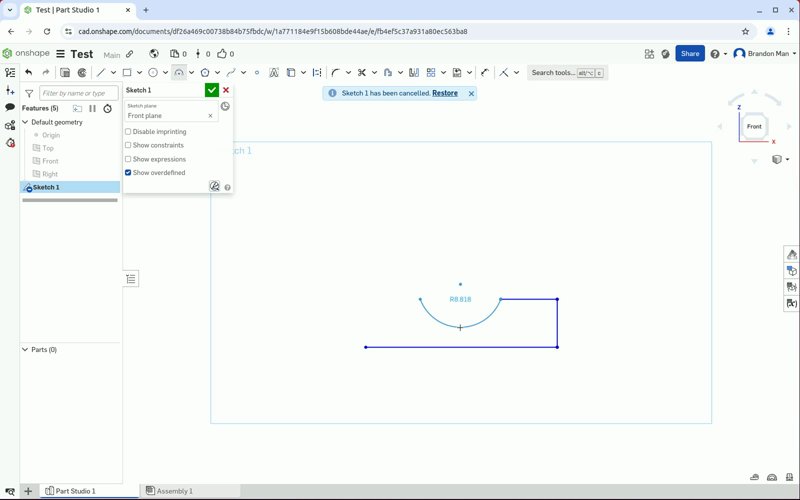
key_up(shift)
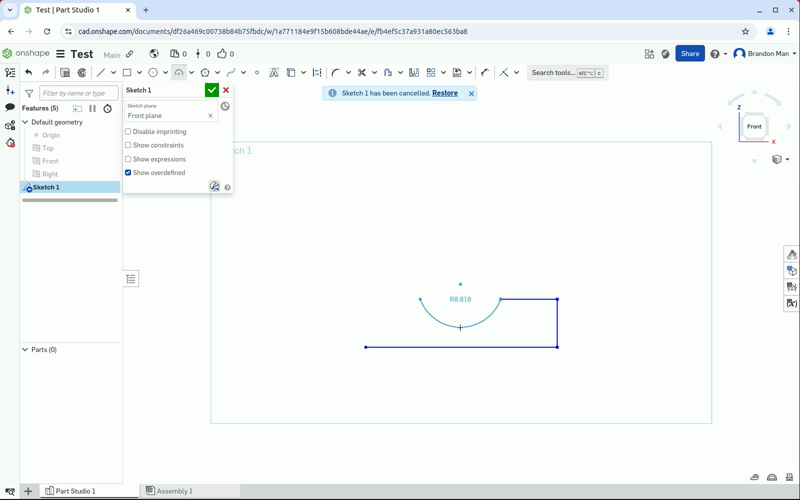
key(esc)
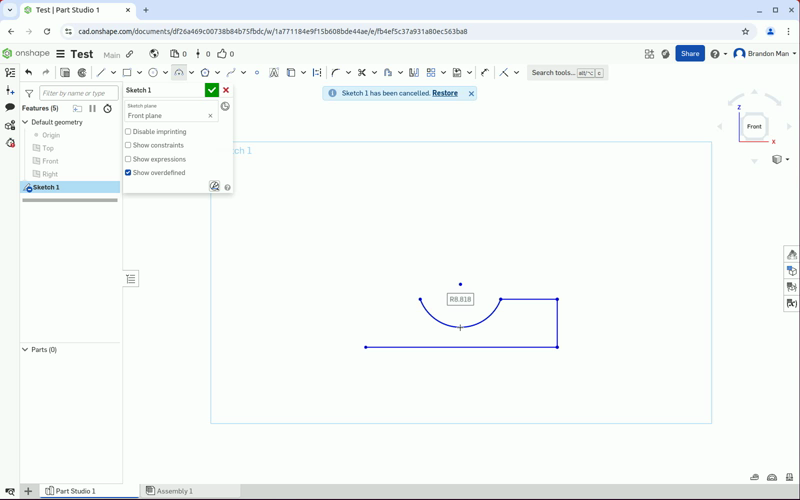
key(l)
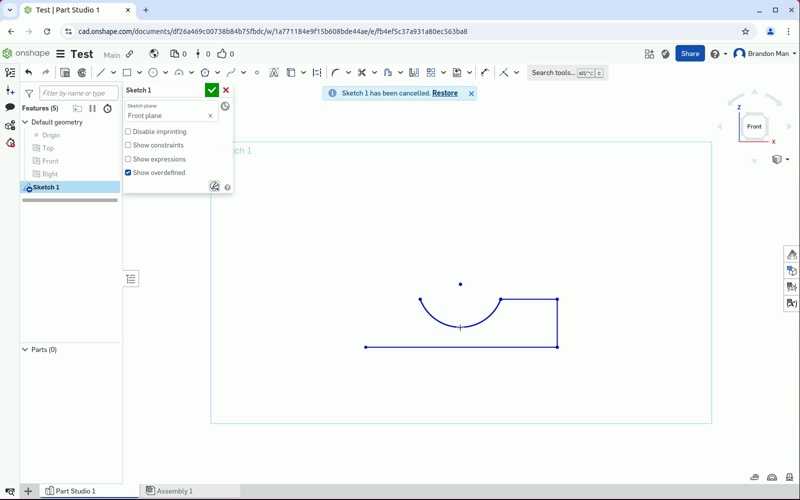
mouse_move(420, 299)
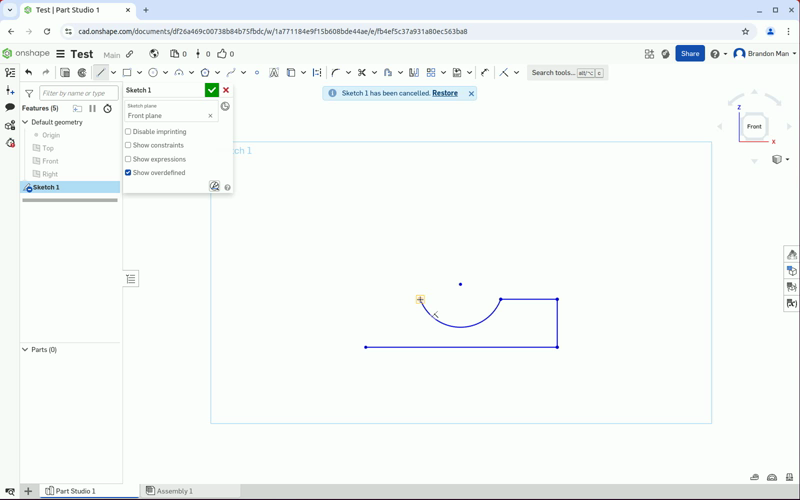
click(420, 299)
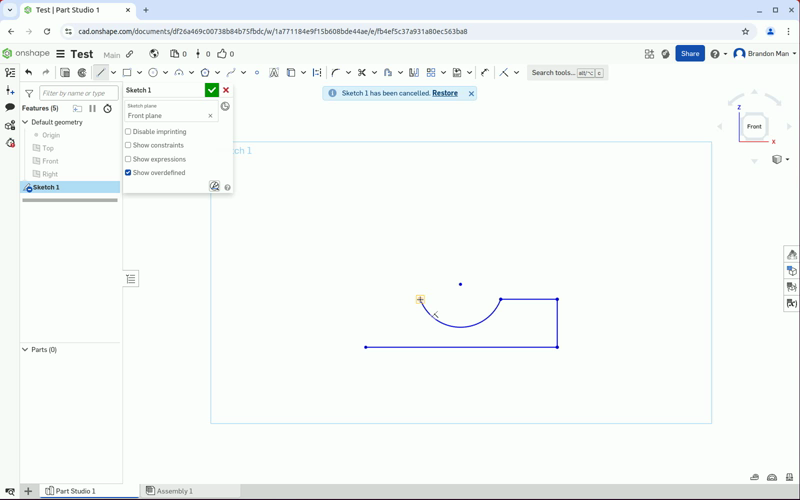
key_down(shift)
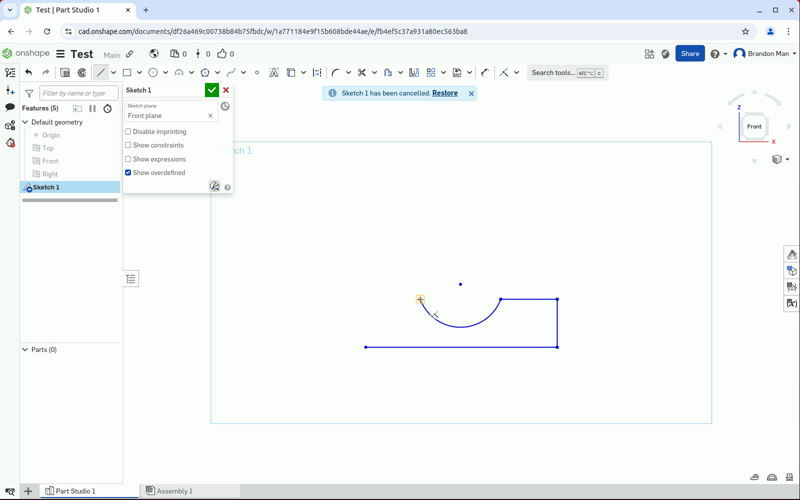
mouse_move(450, 299)
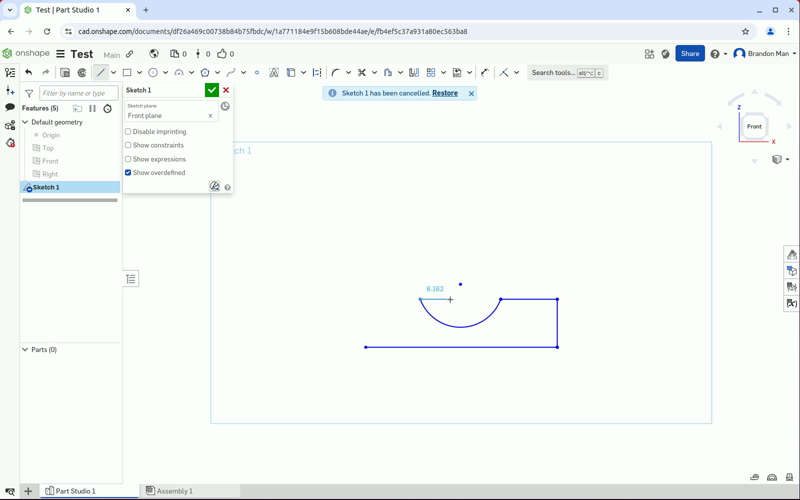
mouse_move(365, 299)
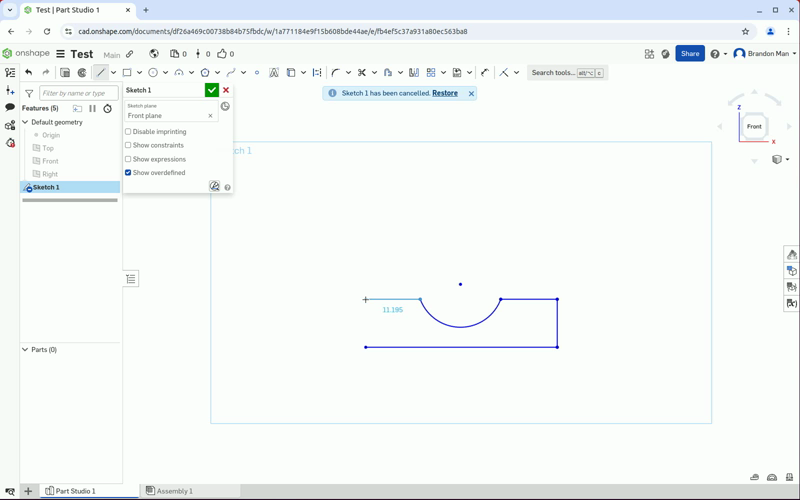
click(365, 299)
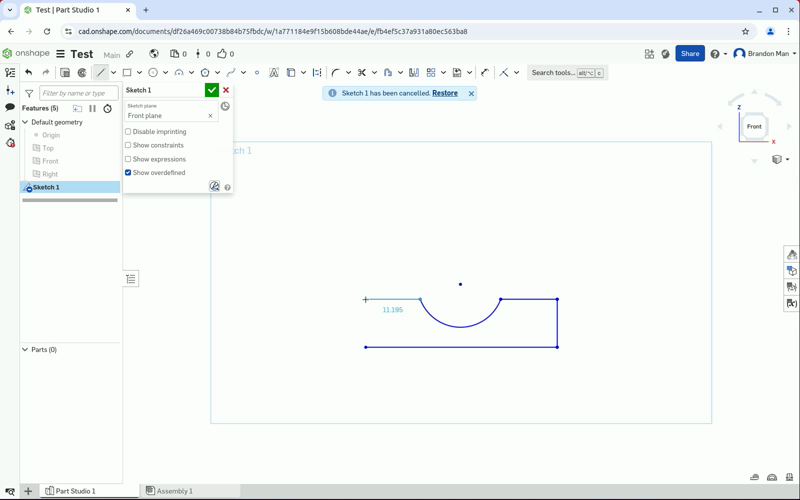
key_up(shift)
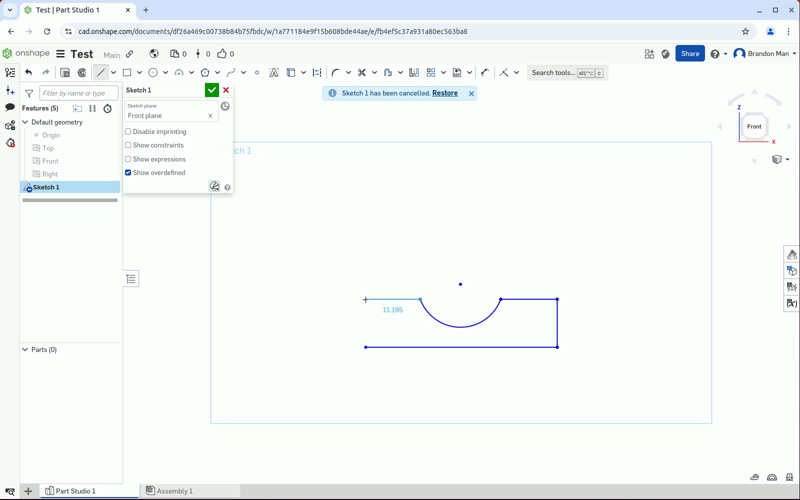
mouse_move(395, 299)
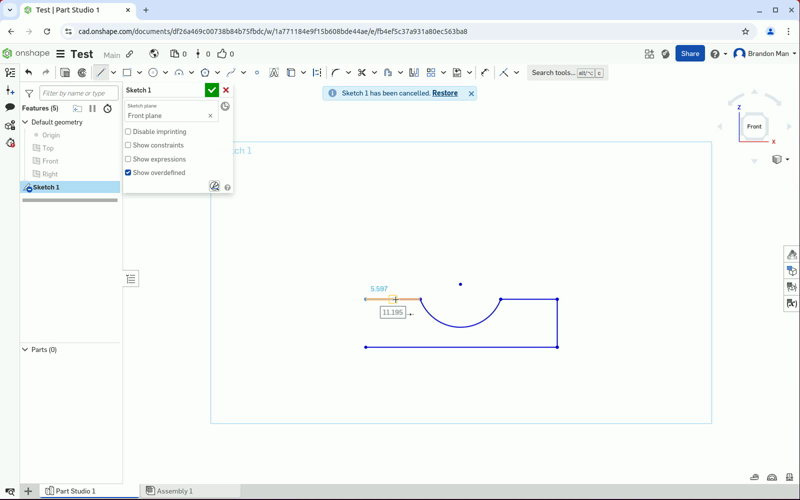
key_down(shift)
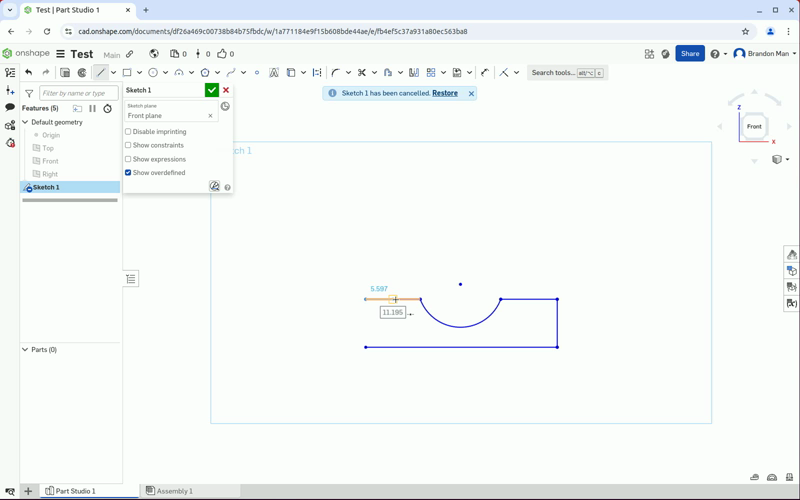
mouse_move(365, 347)
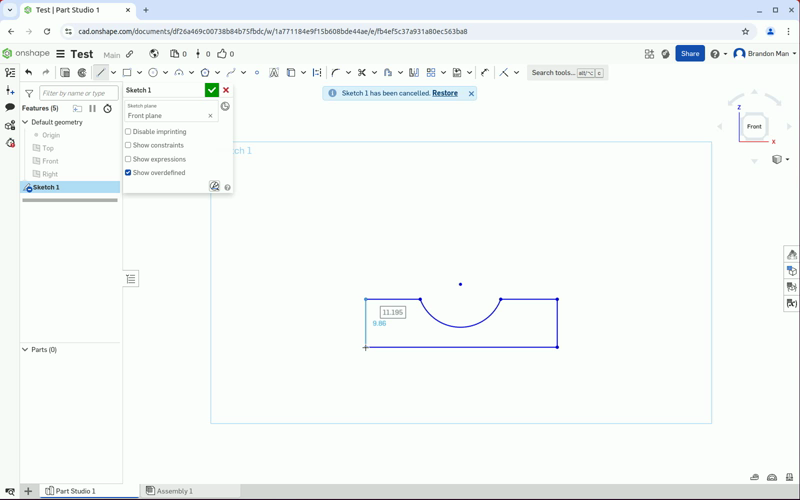
key_up(shift)
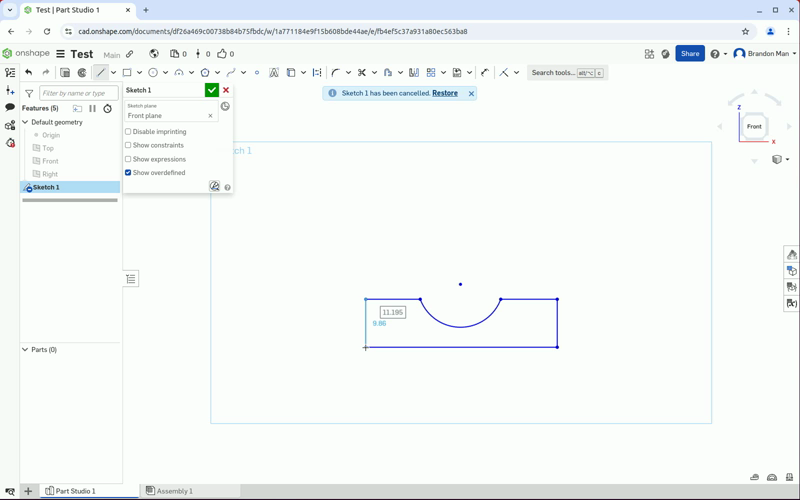
click(365, 347)
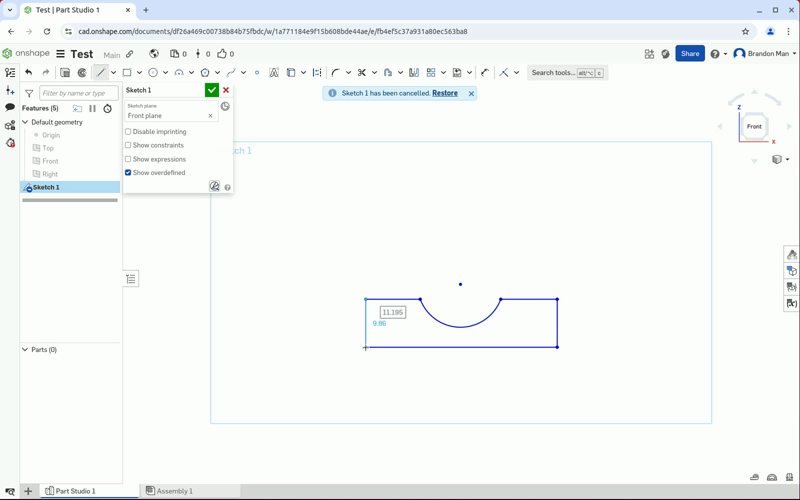
key(esc)
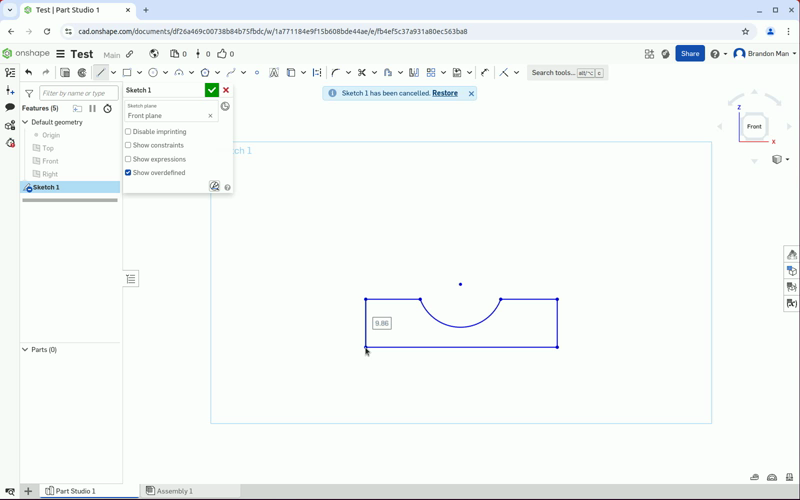
mouse_move(496, 319)
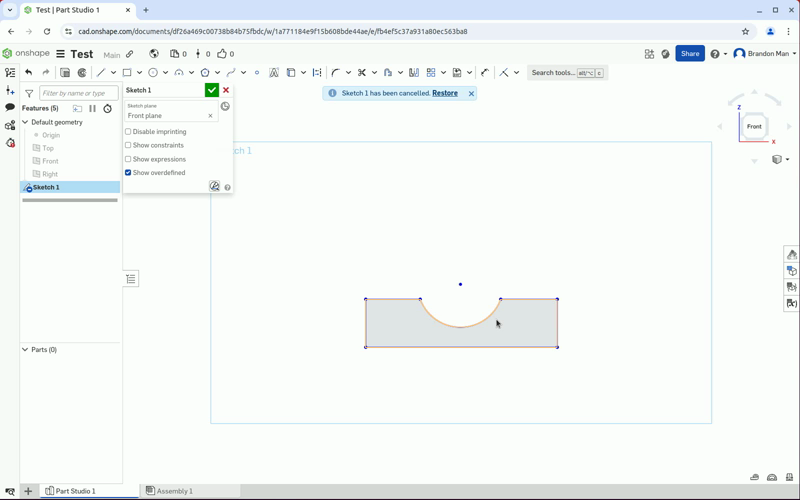
click(496, 319)
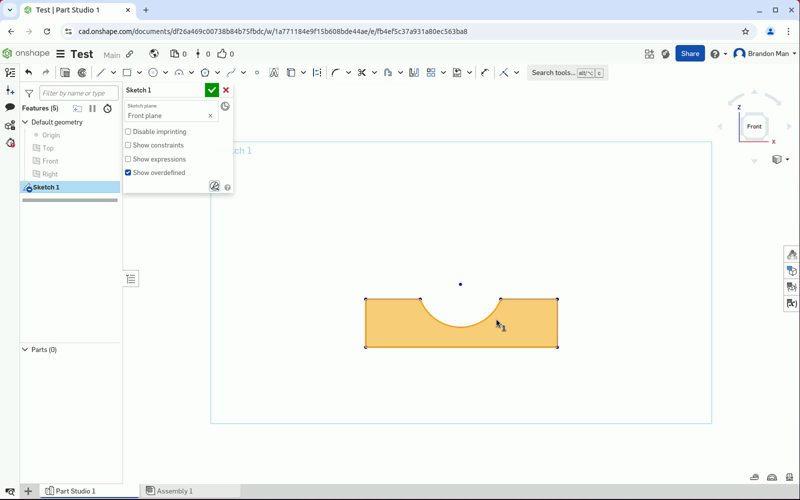
mouse_move(73, 352)
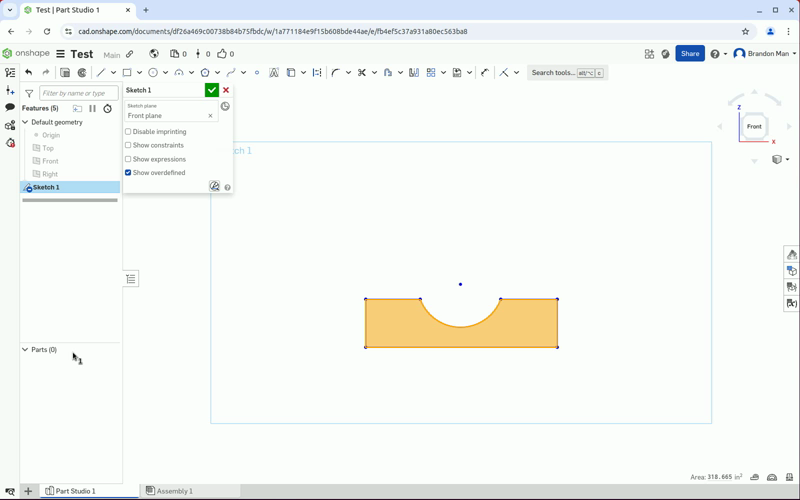
key(shift+y)
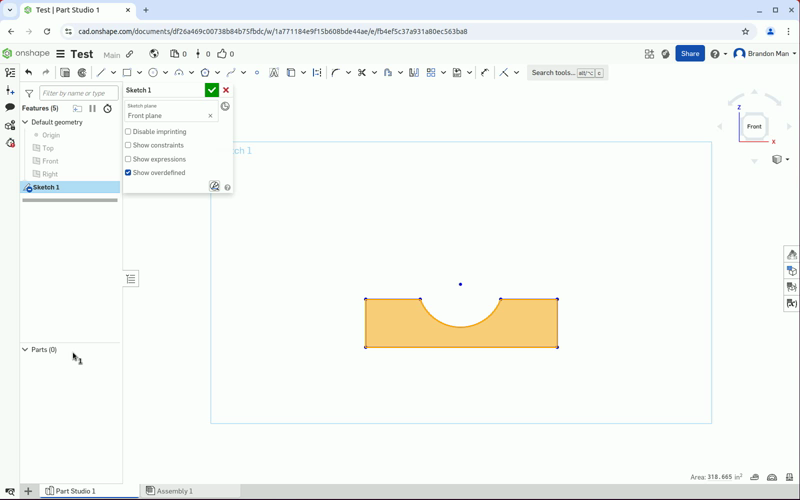
key(shift+e)
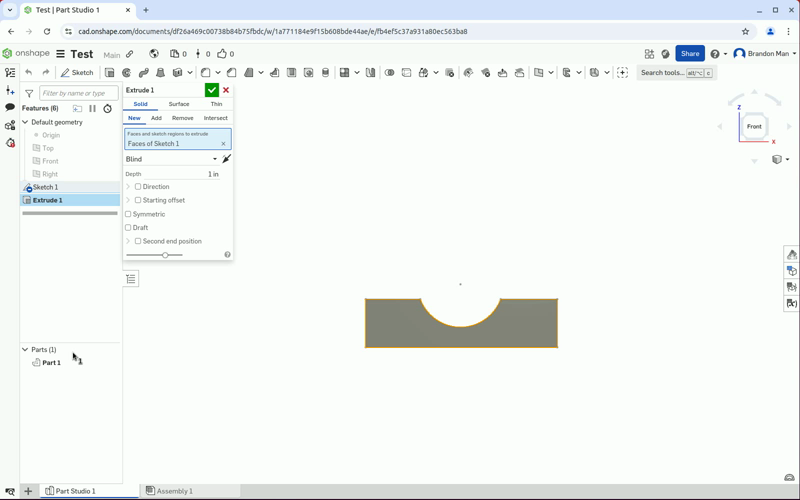
mouse_move(143, 106)
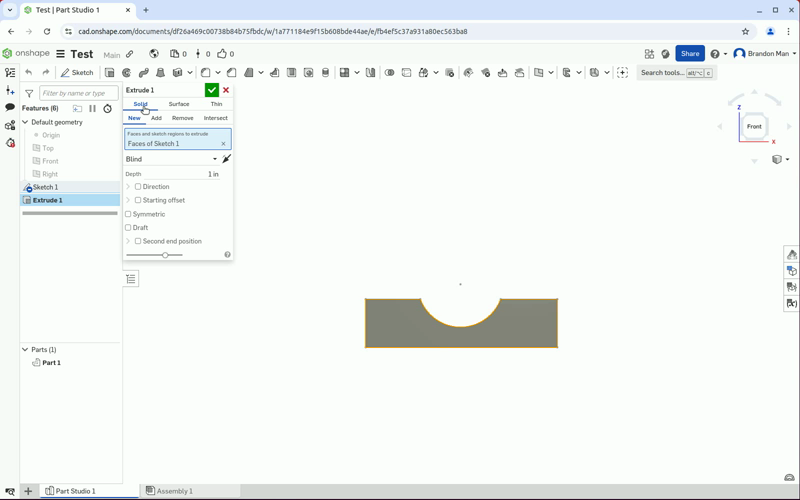
click(143, 106)
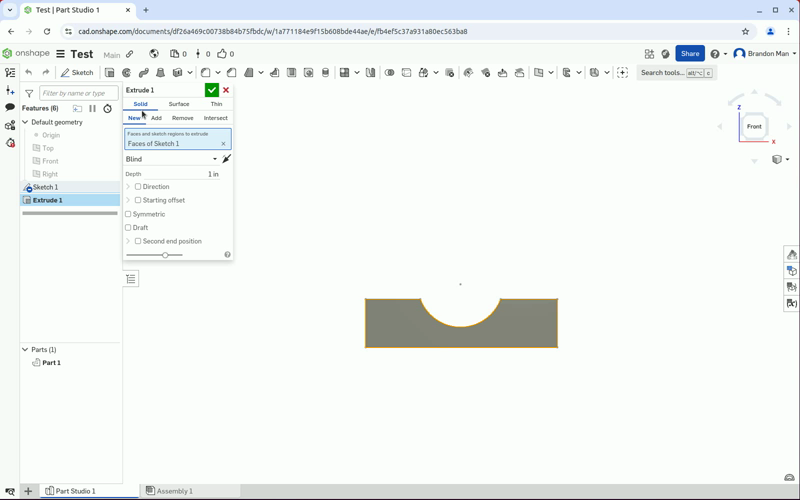
mouse_move(137, 120)
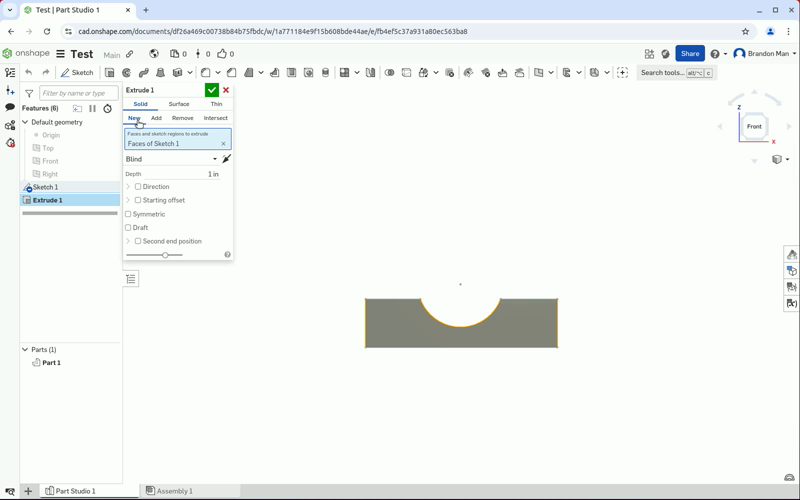
click(137, 120)
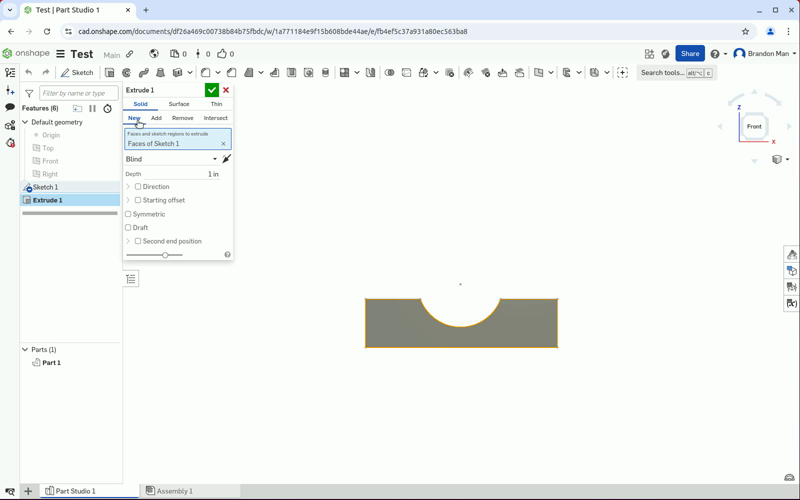
key(tab, 4)
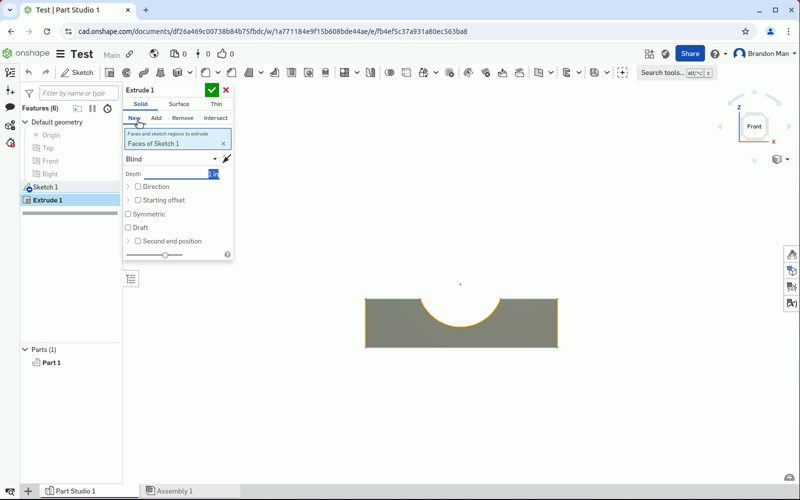
text(23.108)
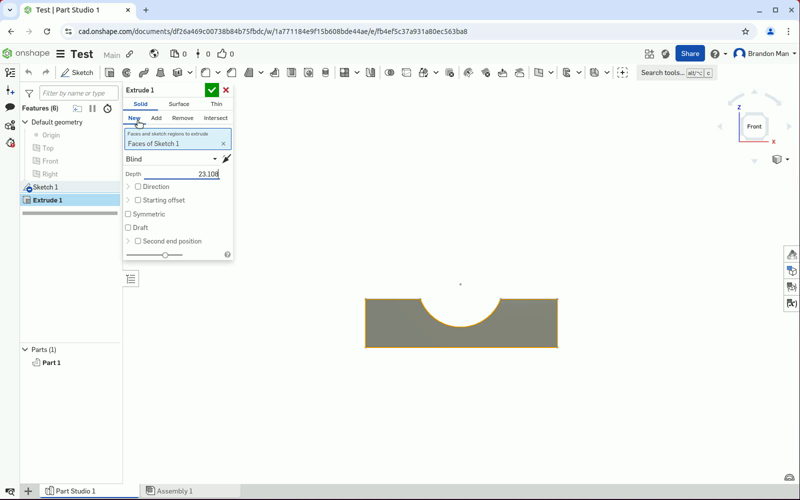
key(enter)
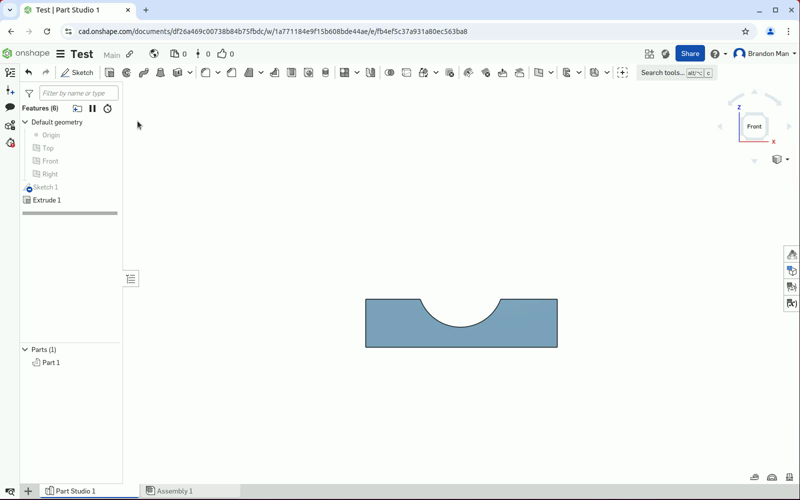
key(shift+h)
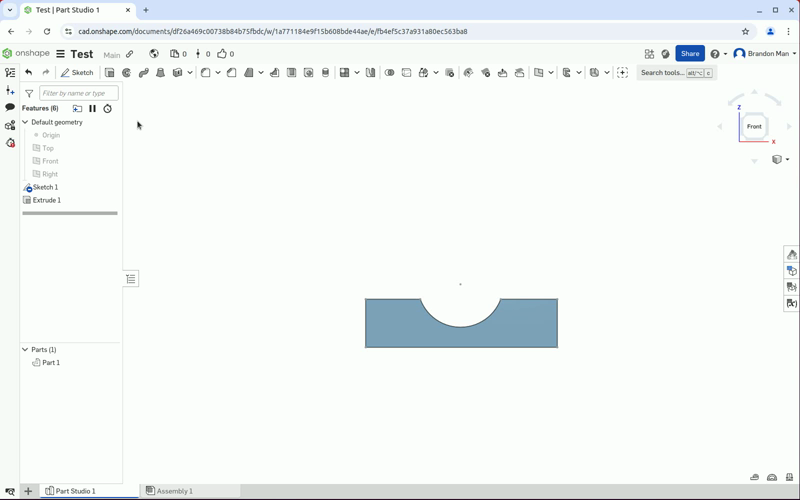
key(shift+h)
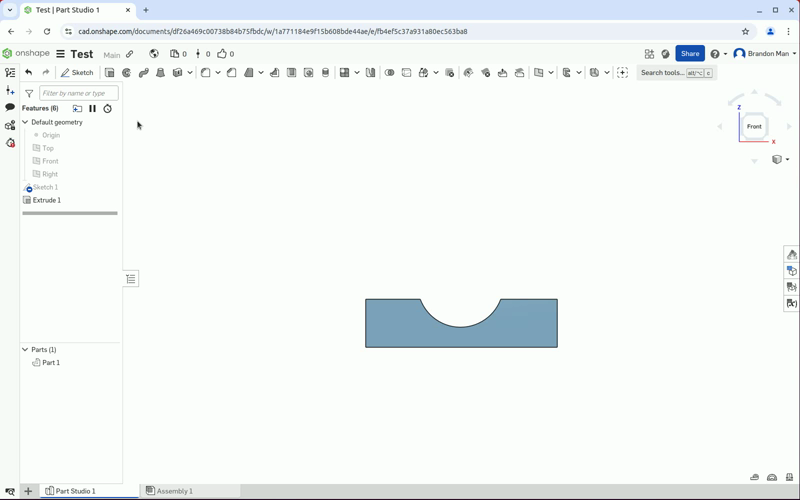
mouse_move(73, 189)
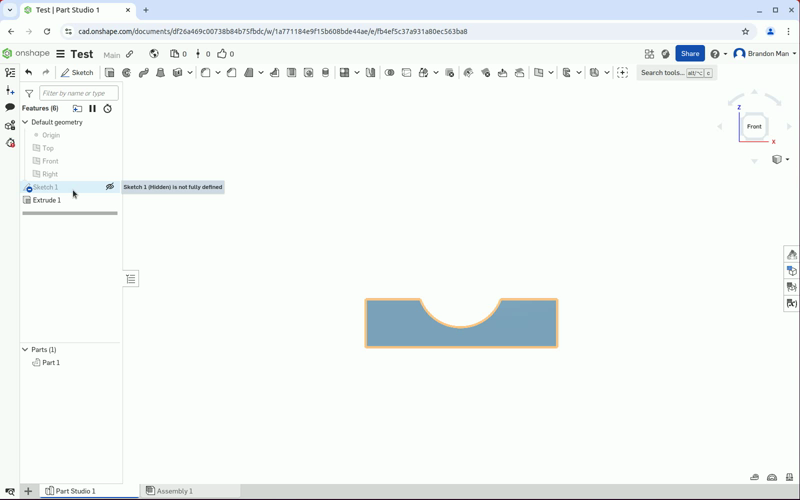
click(73, 189)
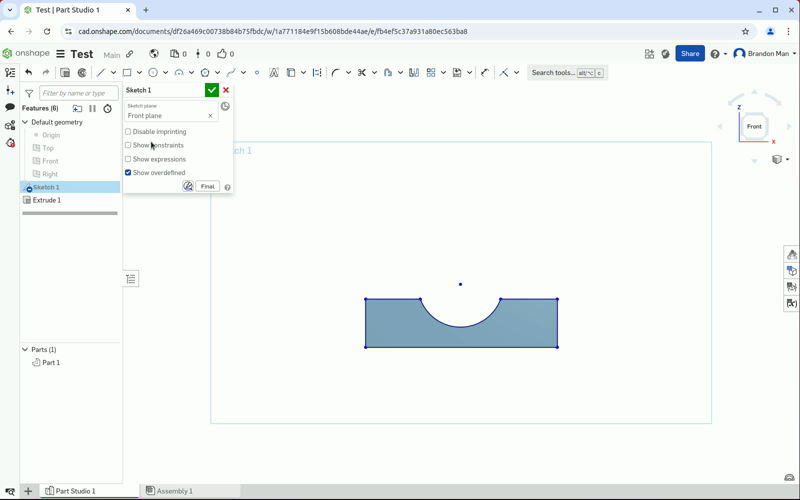
mouse_move(229, 92)
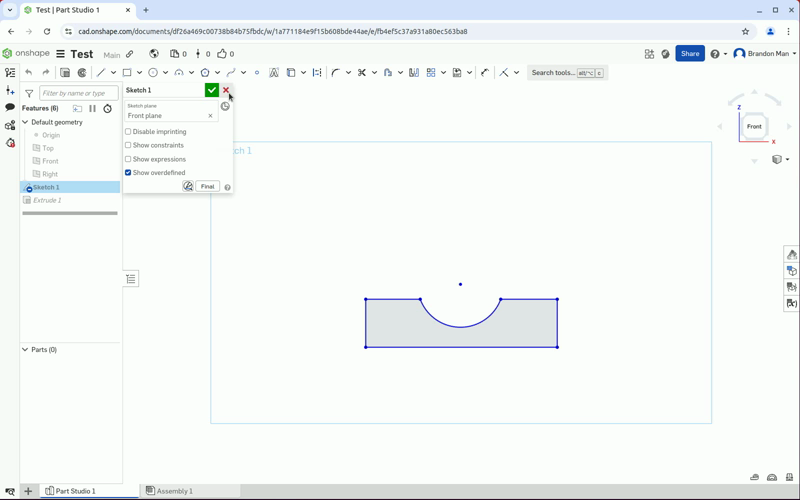
click(229, 92)
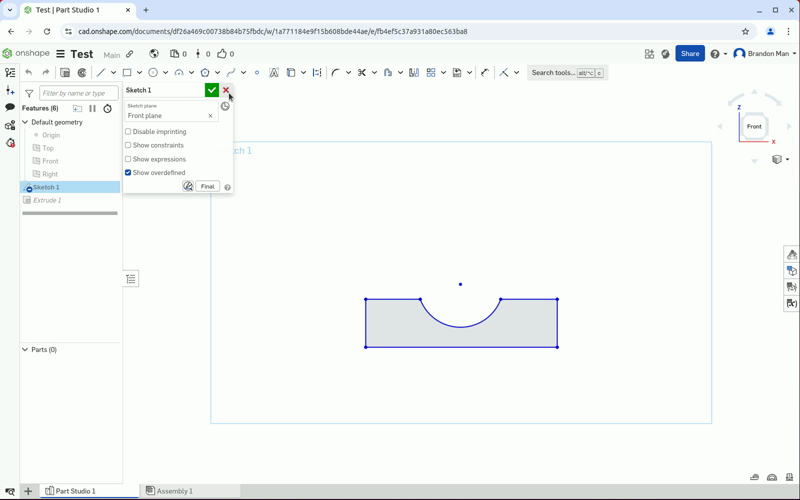
key(shift+s)
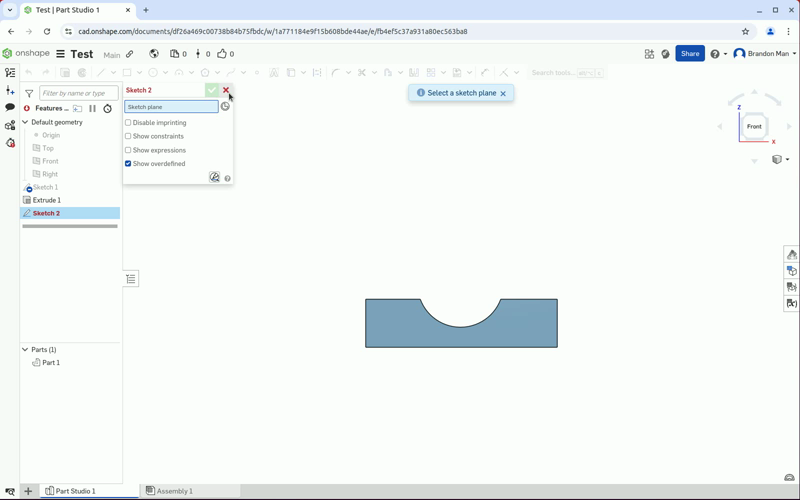
mouse_move(73, 163)
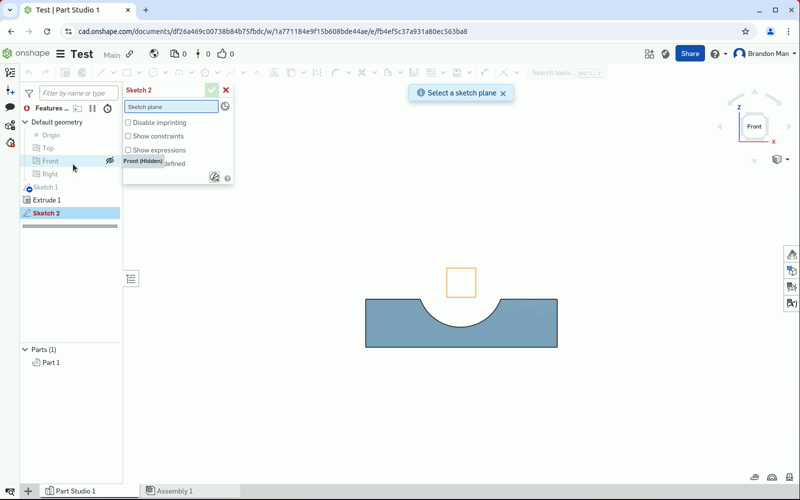
click(73, 163)
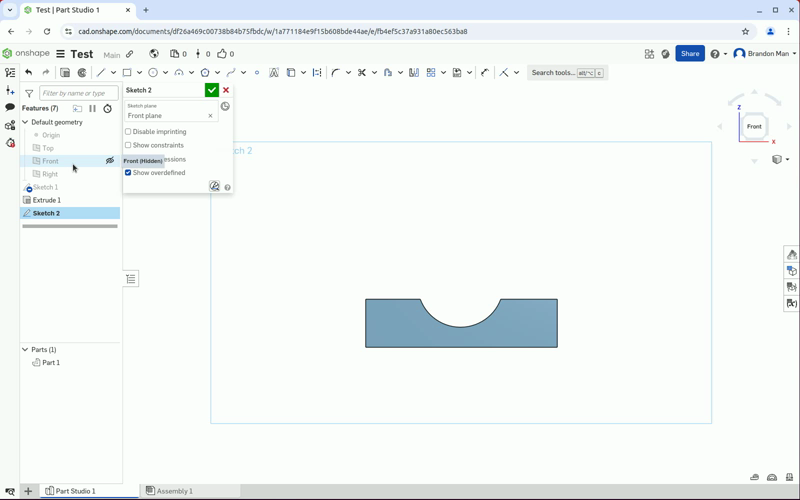
mouse_move(73, 352)
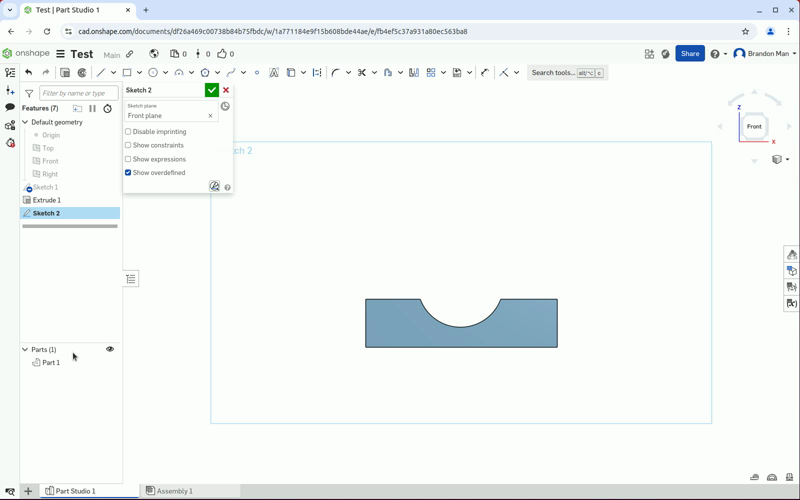
key(y)
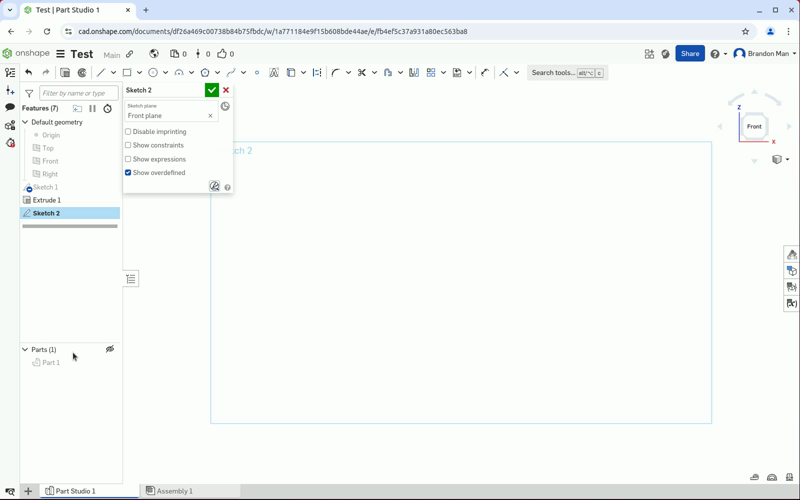
key(l)
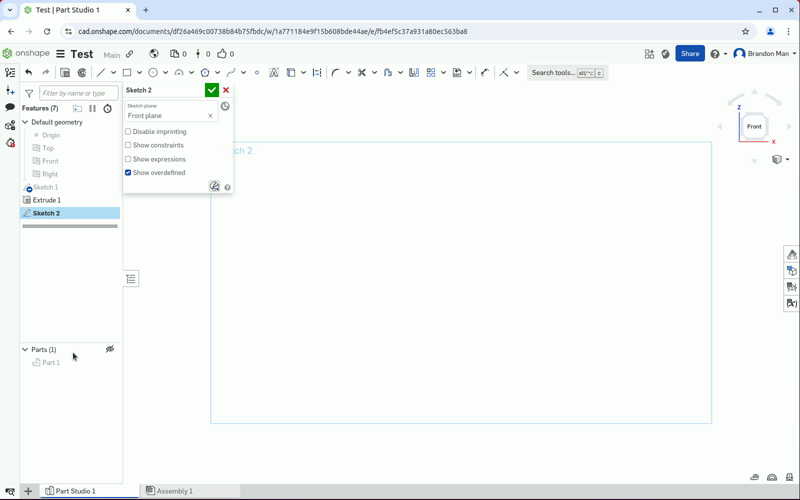
key_down(shift)
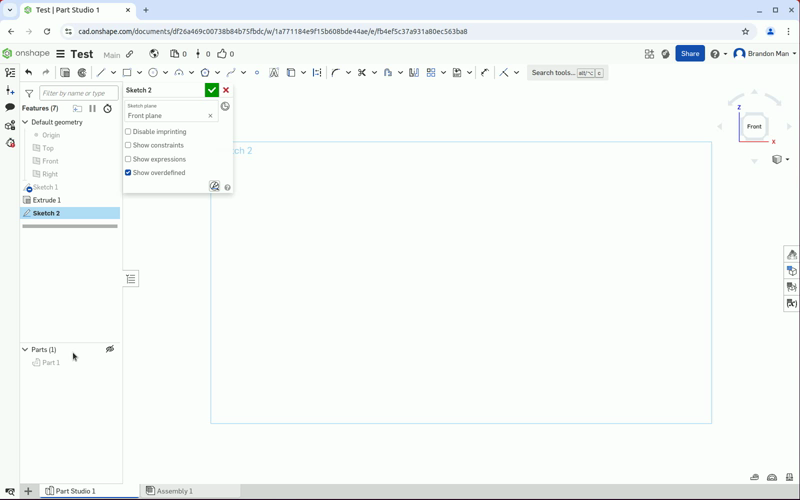
mouse_move(365, 265)
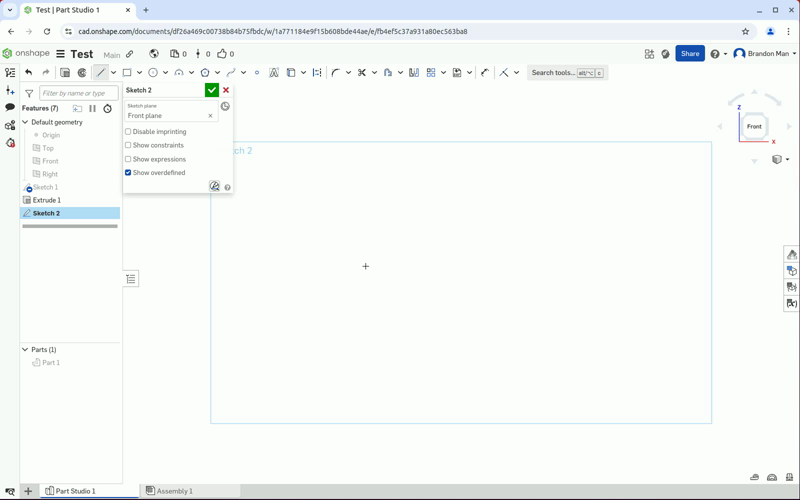
click(365, 265)
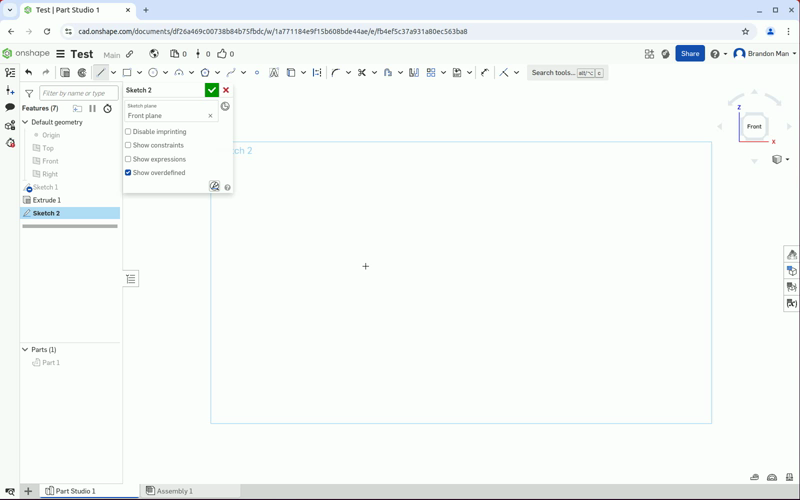
key_up(shift)
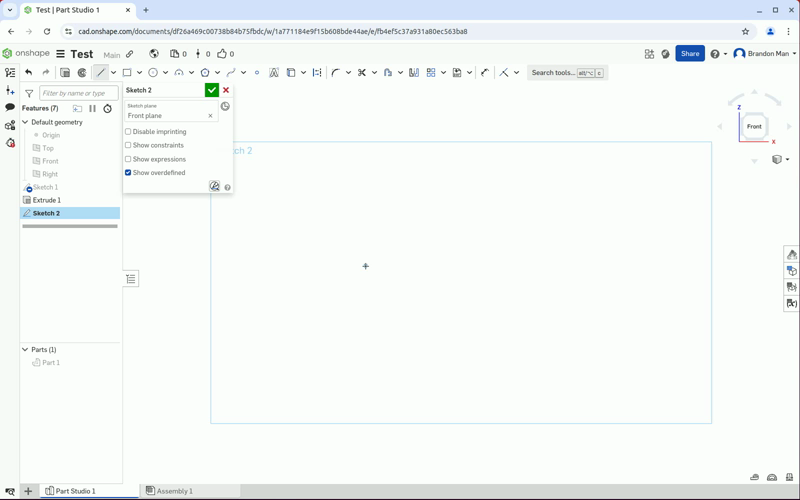
key_down(shift)
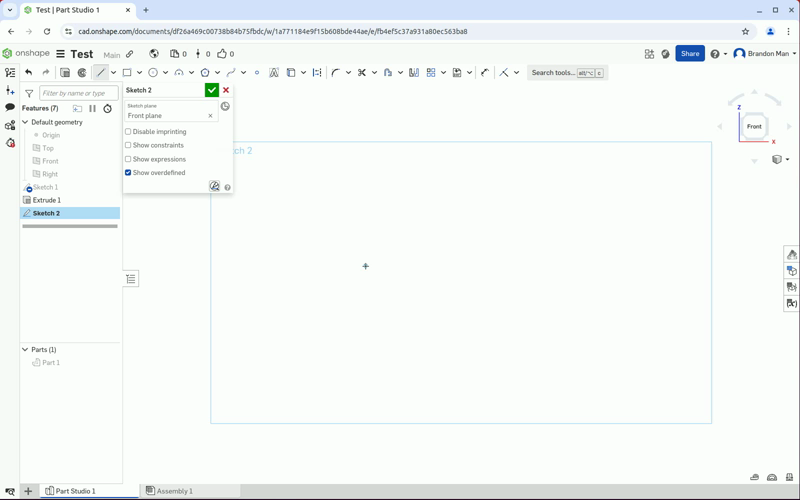
mouse_move(395, 265)
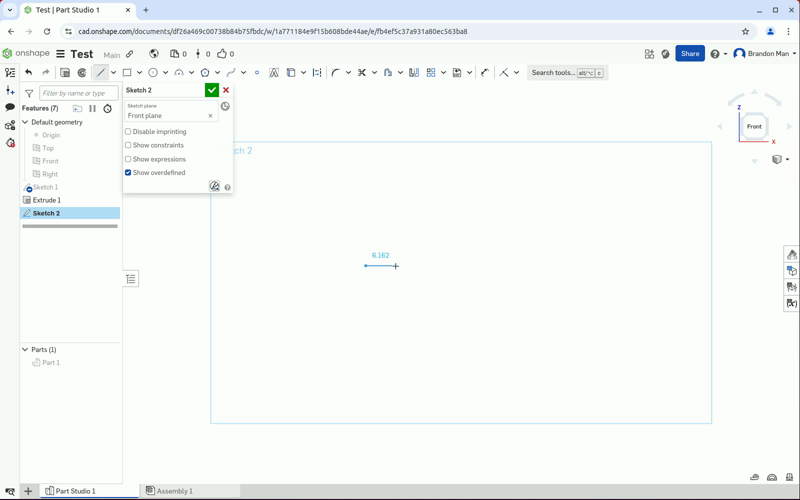
mouse_move(420, 265)
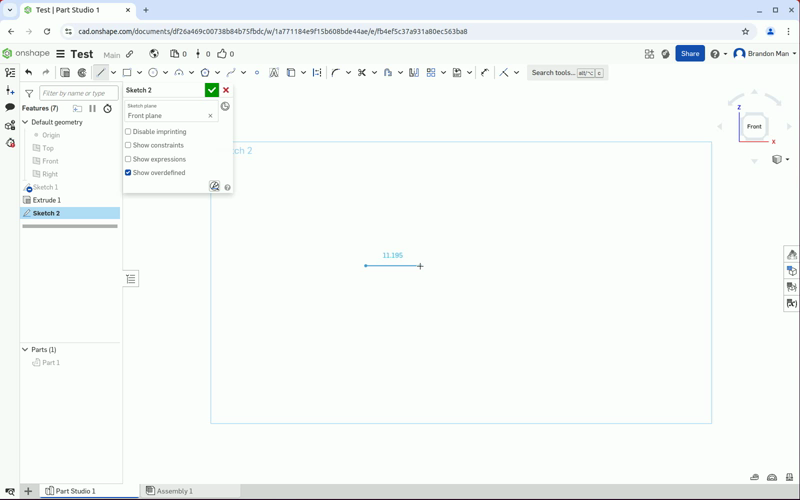
click(420, 265)
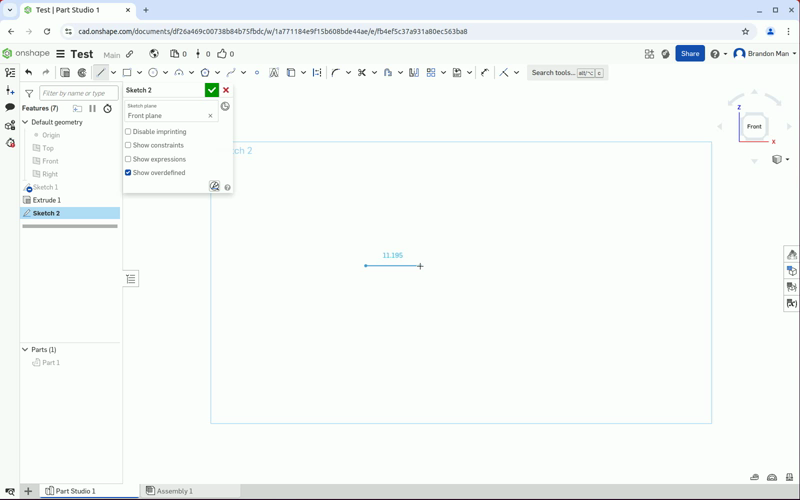
key_up(shift)
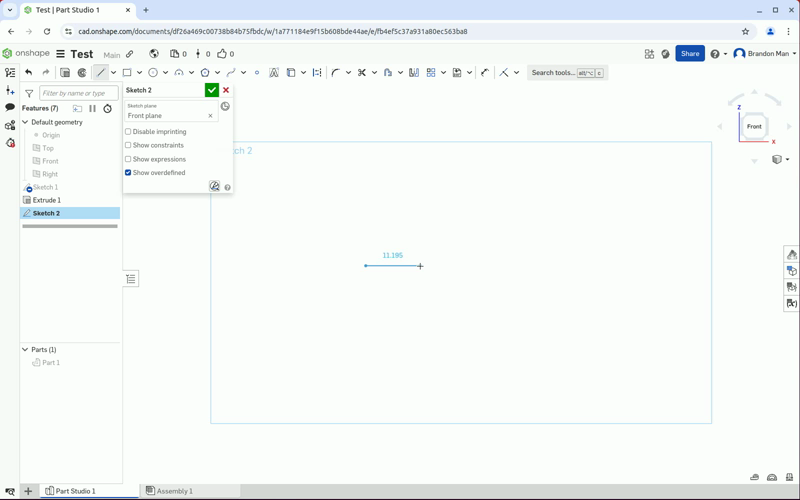
key(esc)
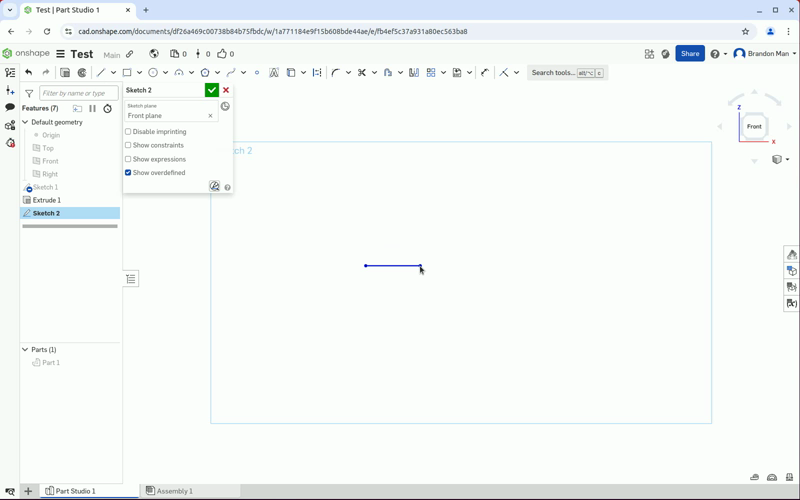
key(a)
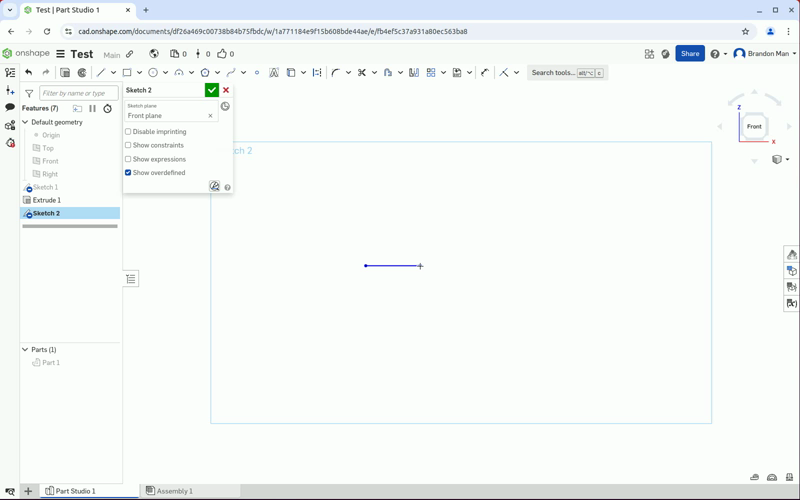
mouse_move(420, 265)
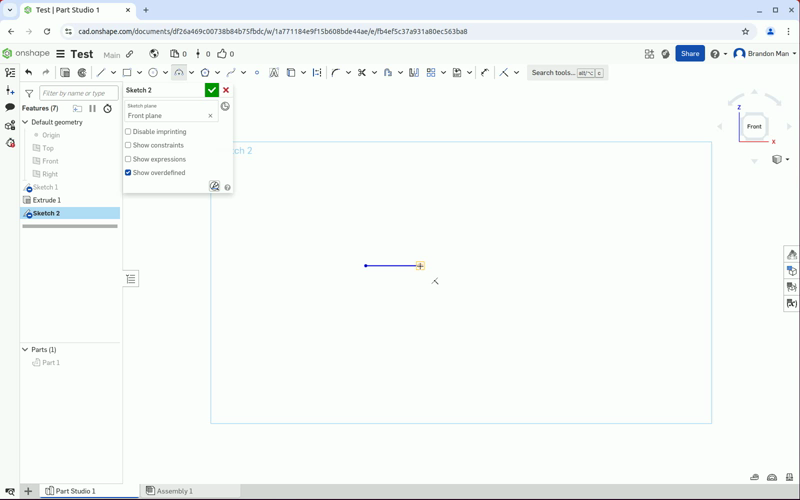
click(420, 265)
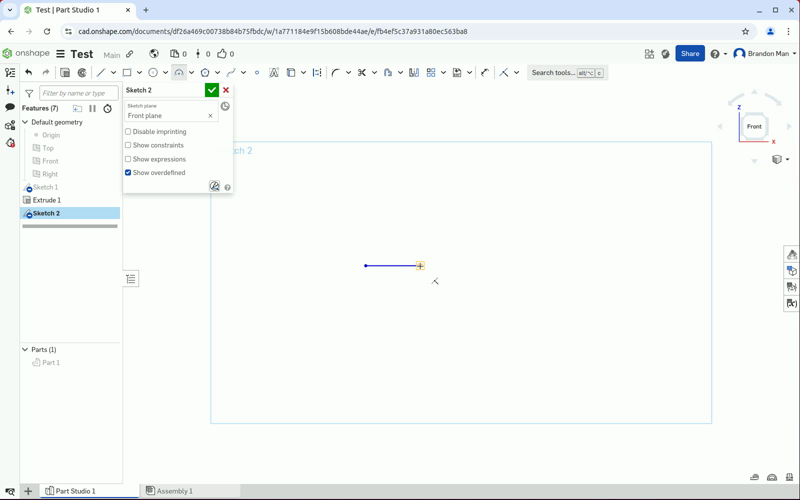
key_down(shift)
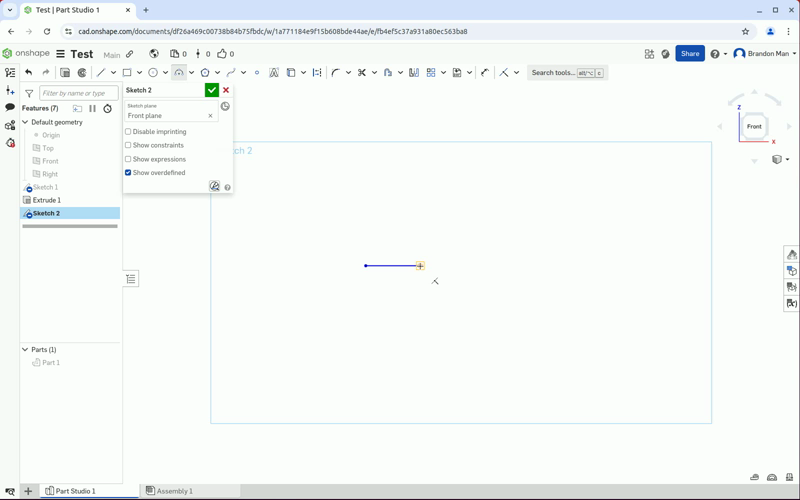
mouse_move(500, 265)
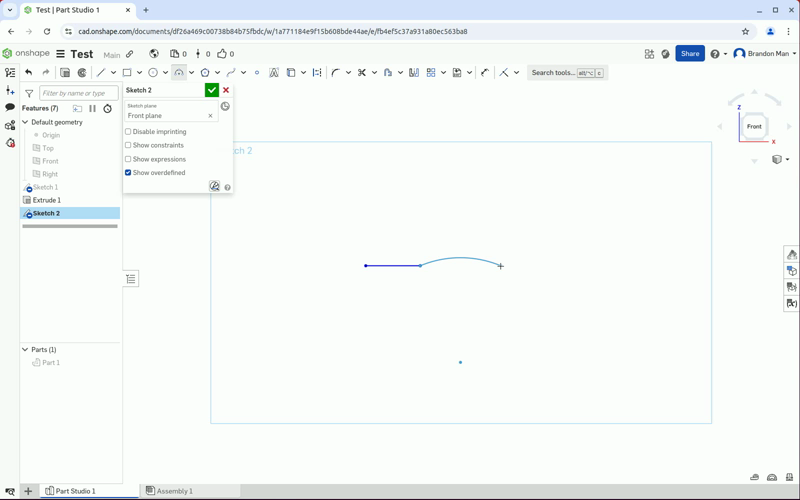
click(500, 265)
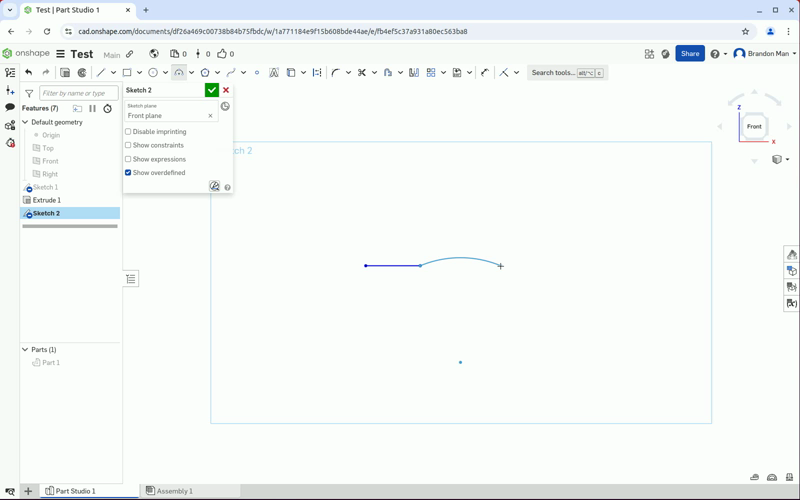
mouse_move(460, 239)
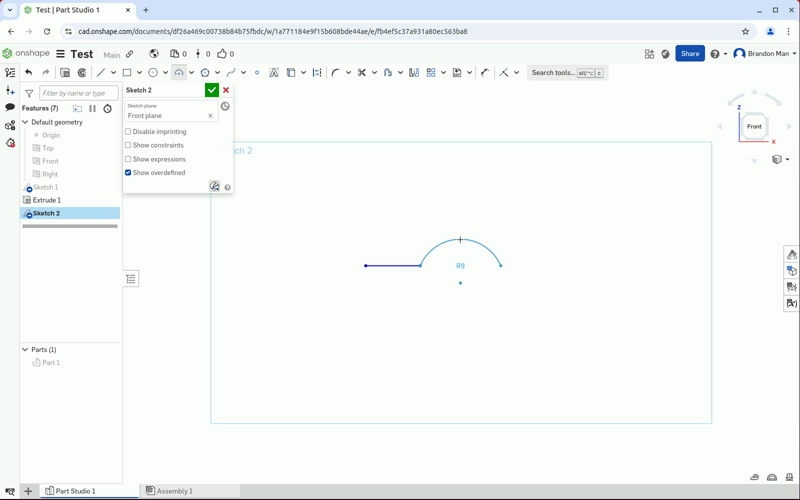
click(460, 239)
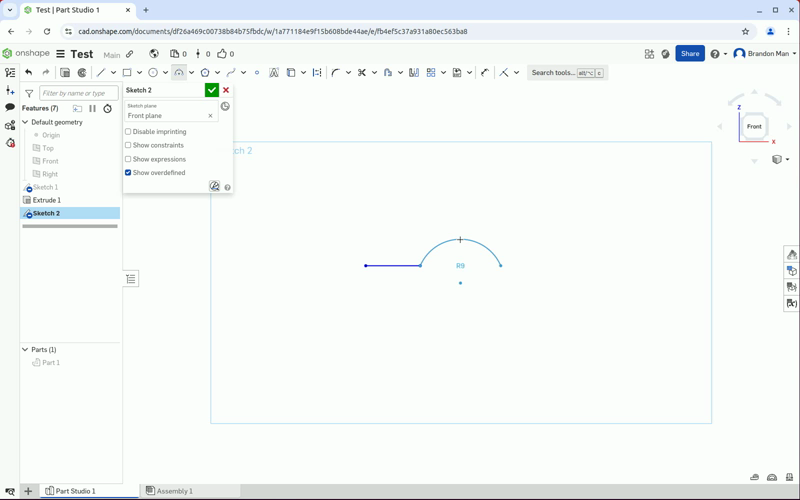
key_up(shift)
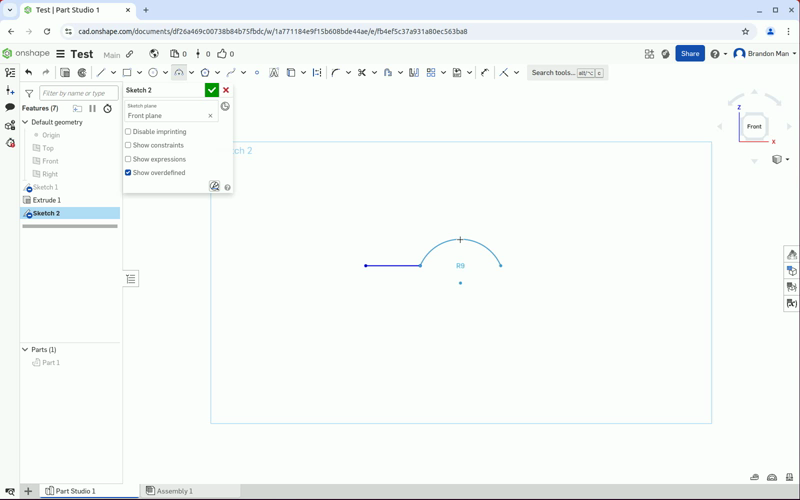
key(esc)
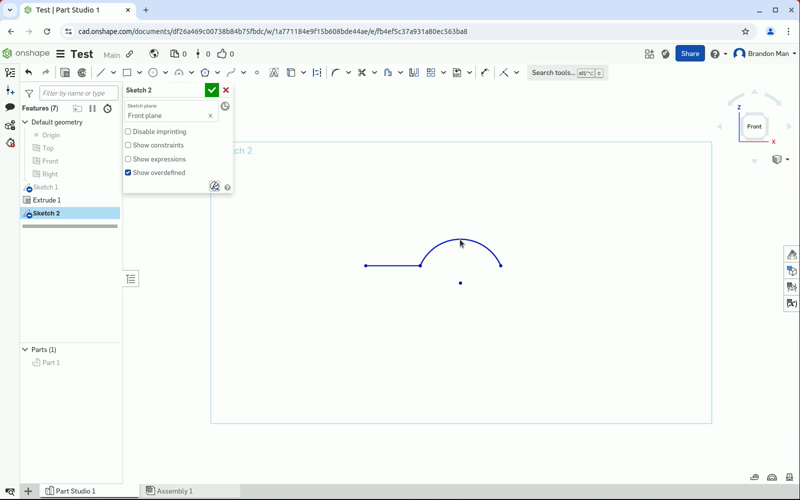
key(l)
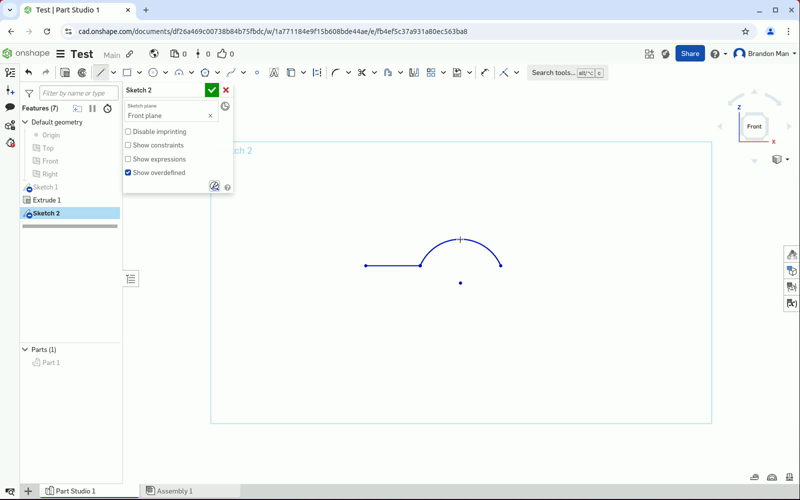
mouse_move(500, 265)
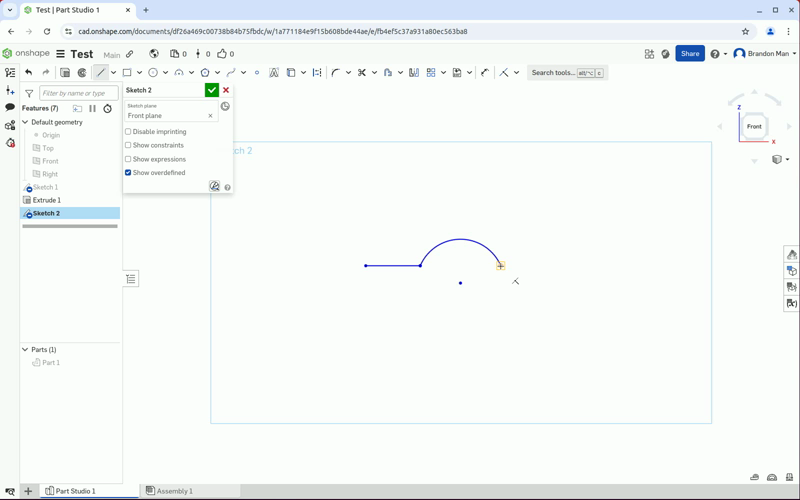
click(500, 265)
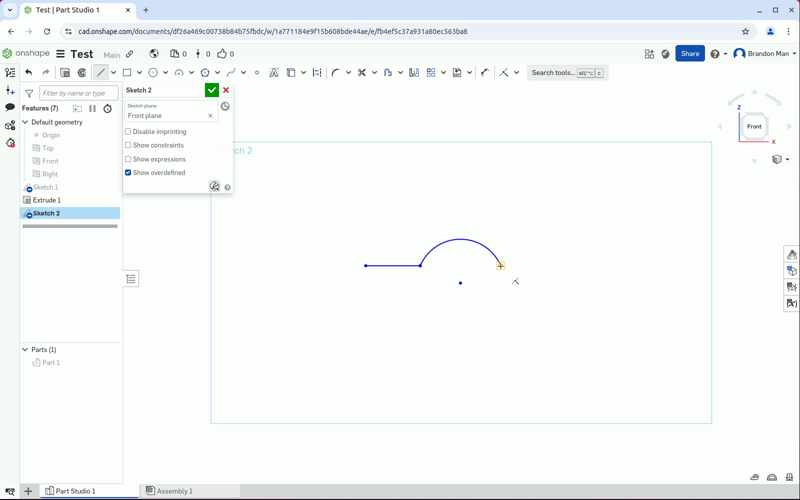
key_down(shift)
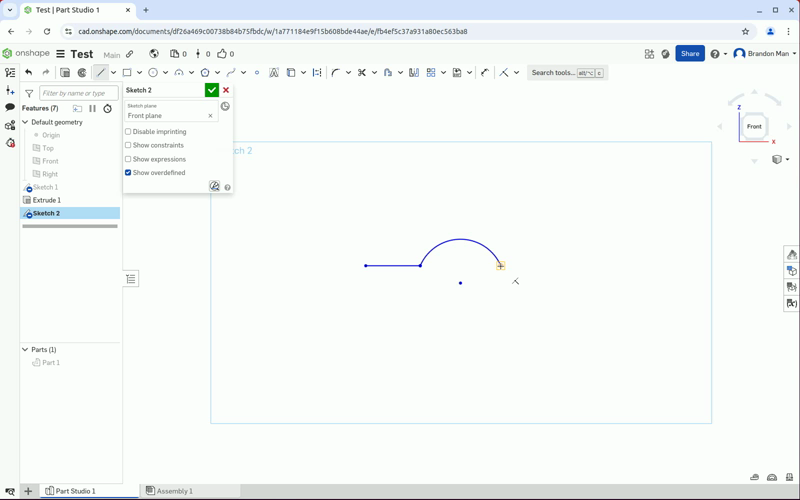
mouse_move(530, 265)
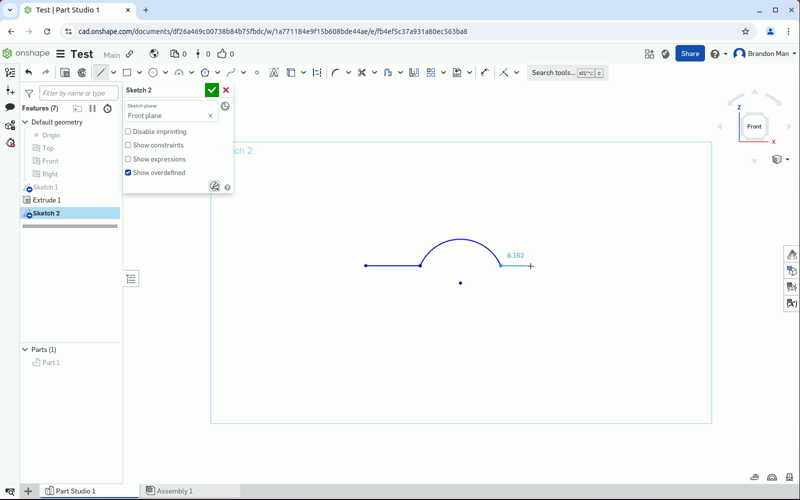
mouse_move(557, 265)
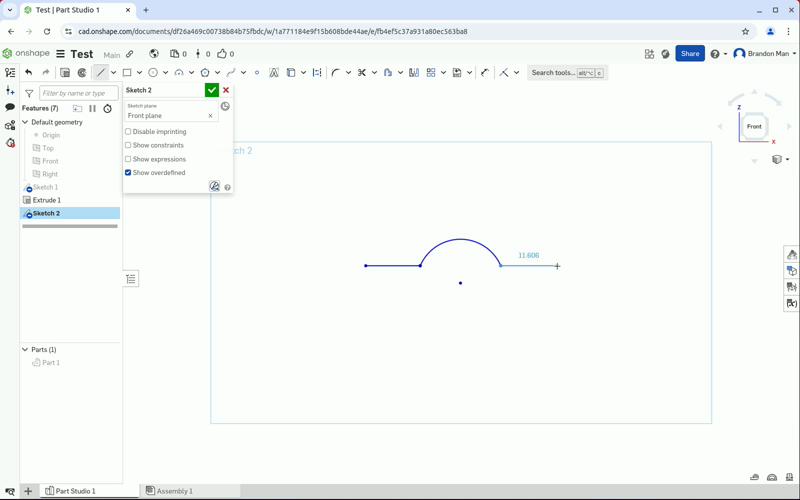
click(557, 265)
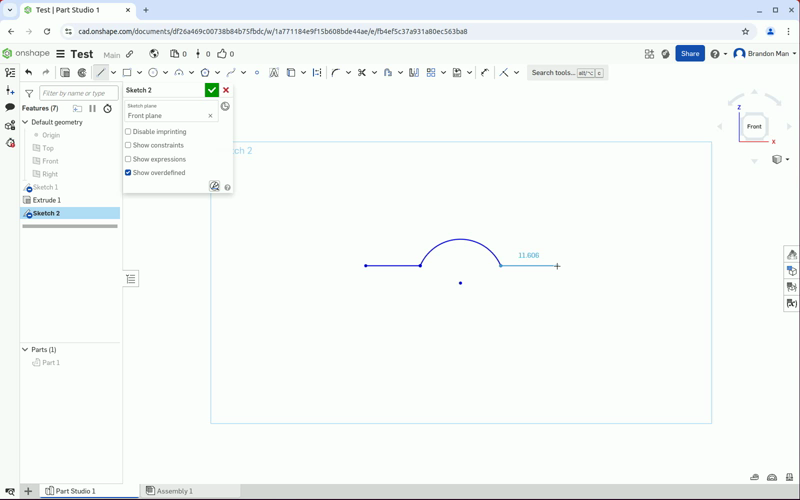
key_up(shift)
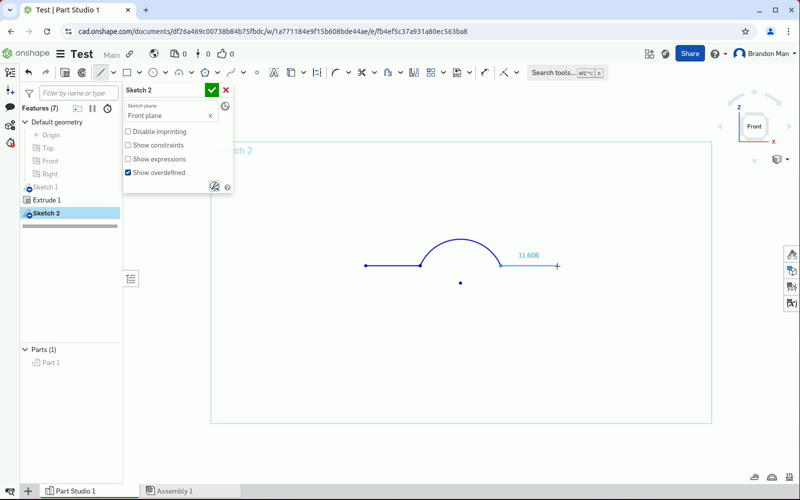
key_down(shift)
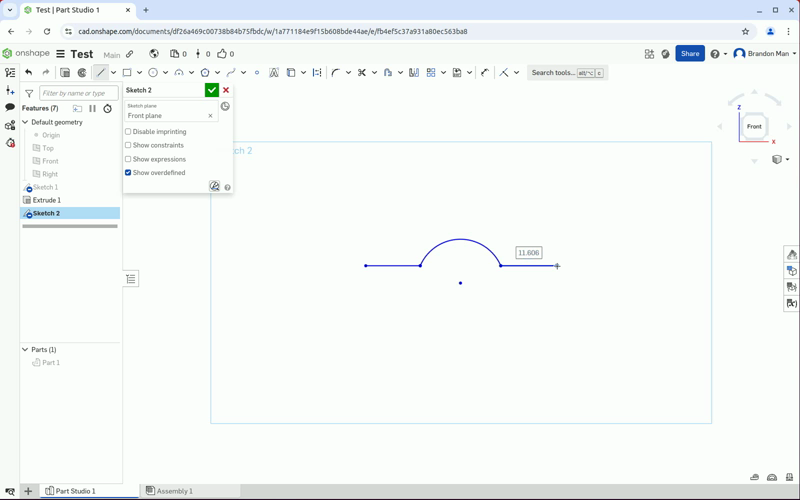
mouse_move(587, 265)
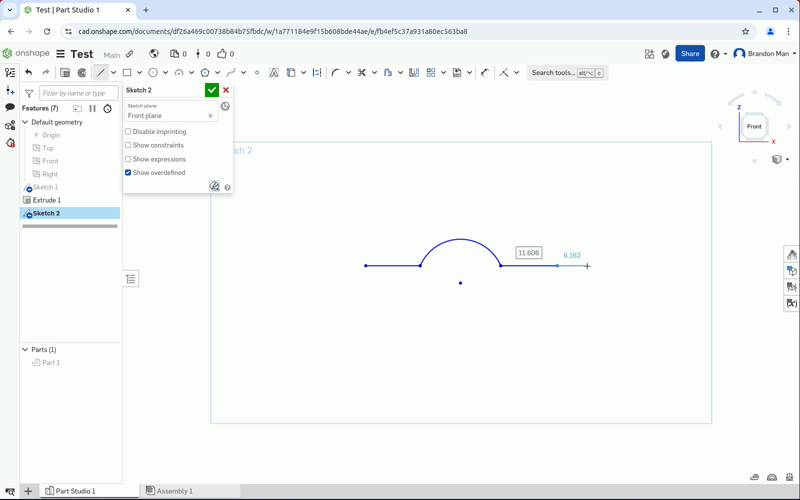
mouse_move(557, 213)
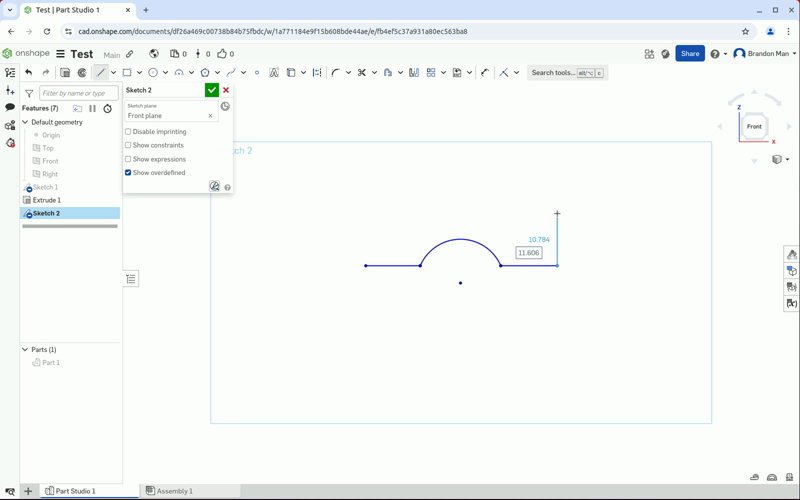
click(557, 213)
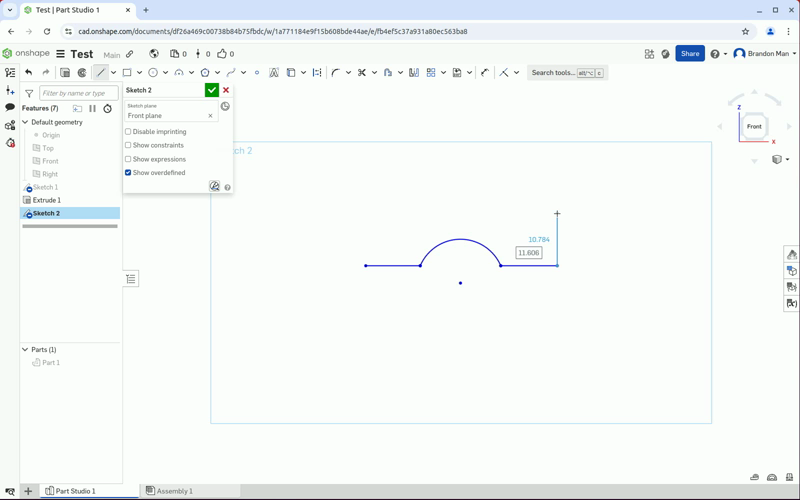
key_up(shift)
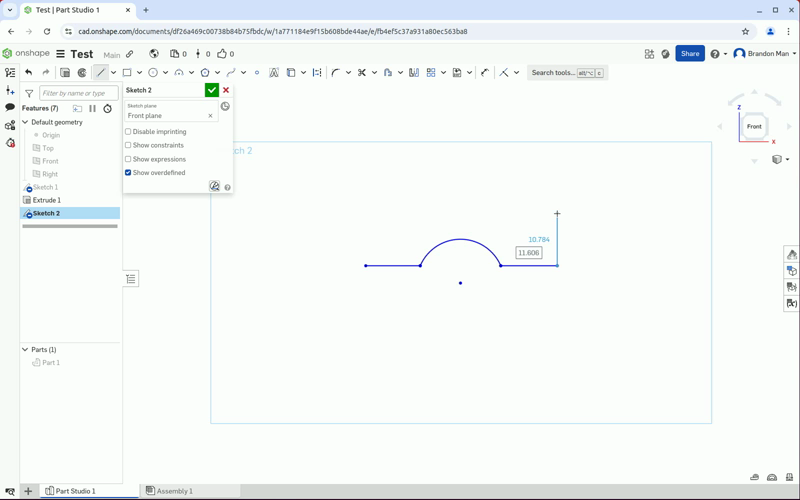
key_down(shift)
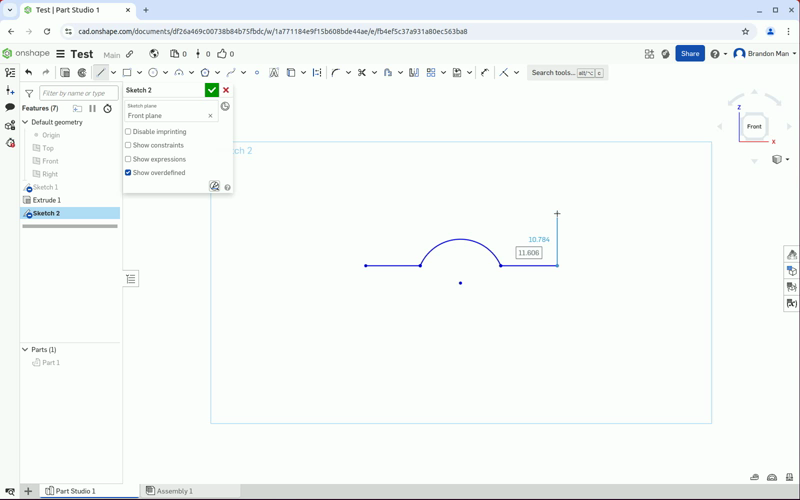
mouse_move(365, 213)
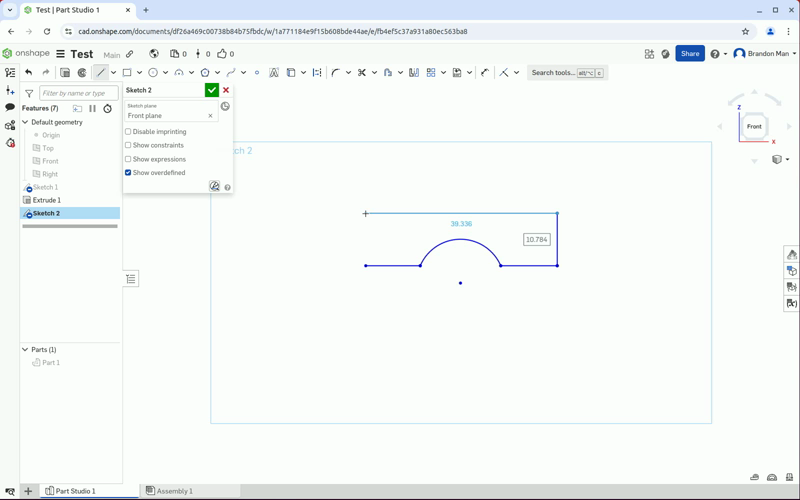
click(365, 213)
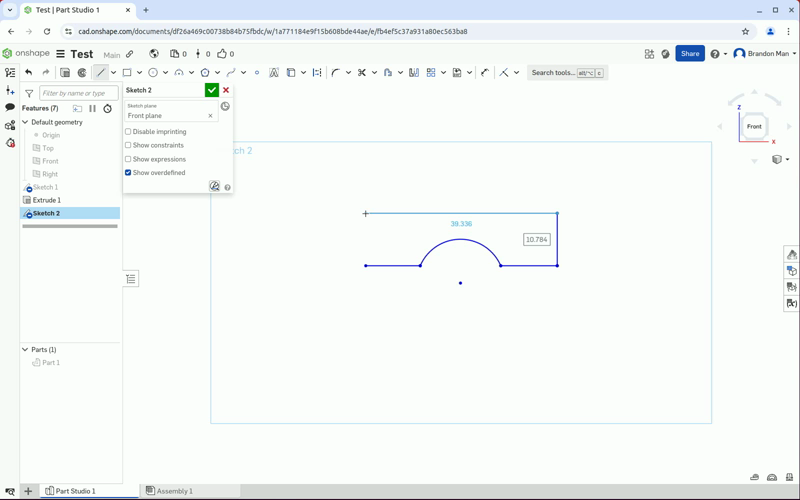
key_up(shift)
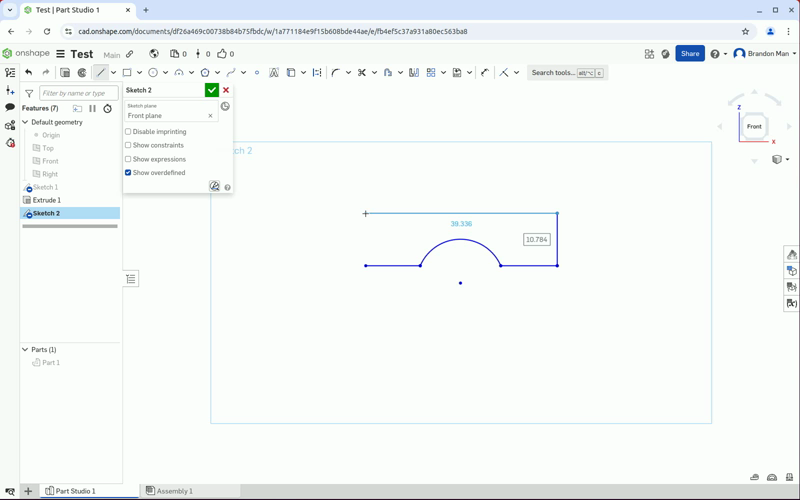
mouse_move(395, 213)
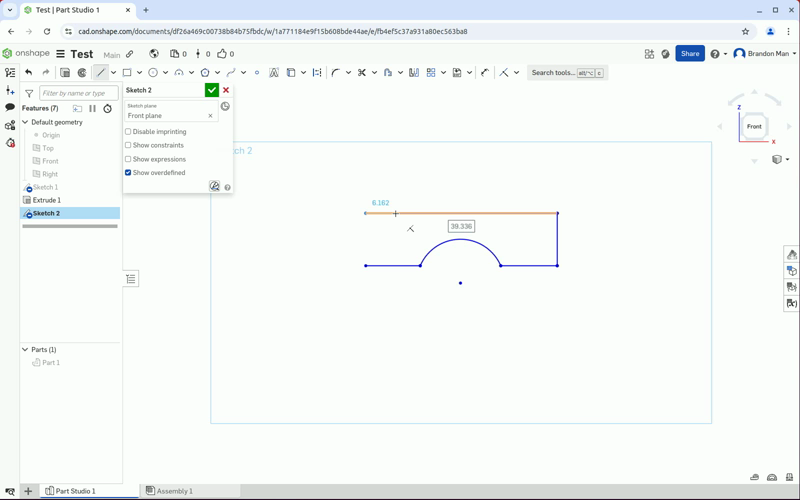
key_down(shift)
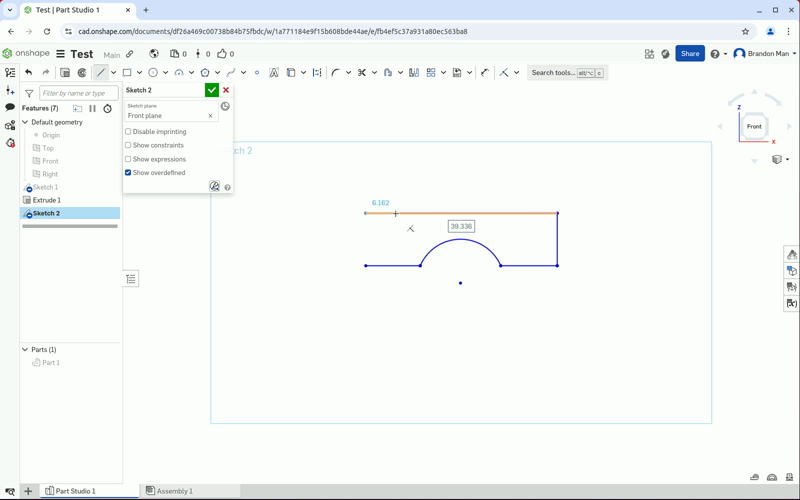
mouse_move(365, 265)
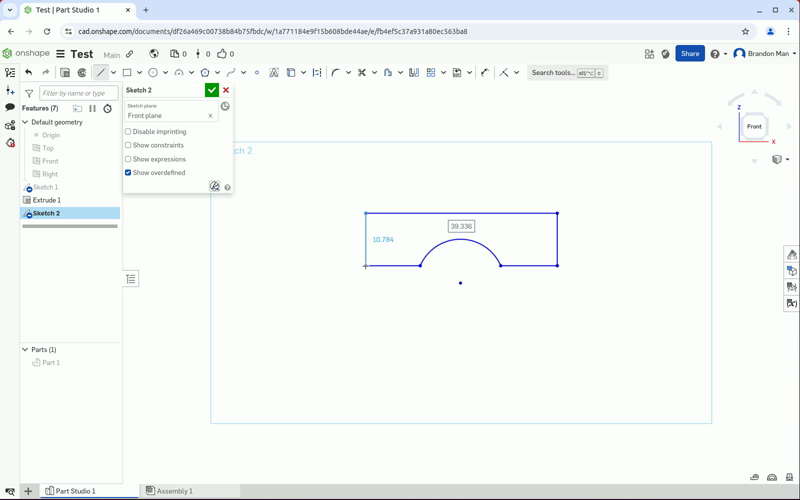
key_up(shift)
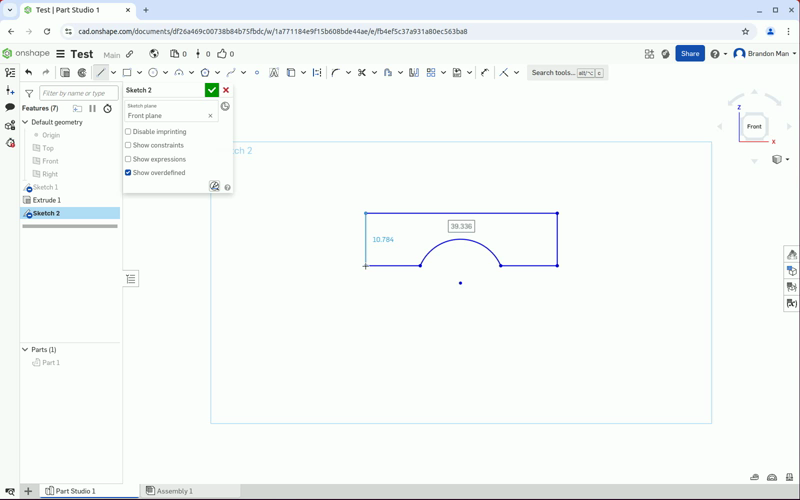
click(365, 265)
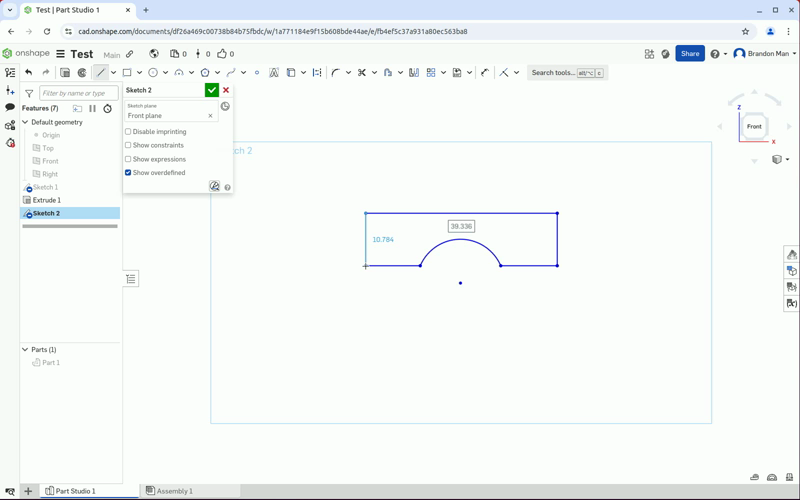
key(esc)
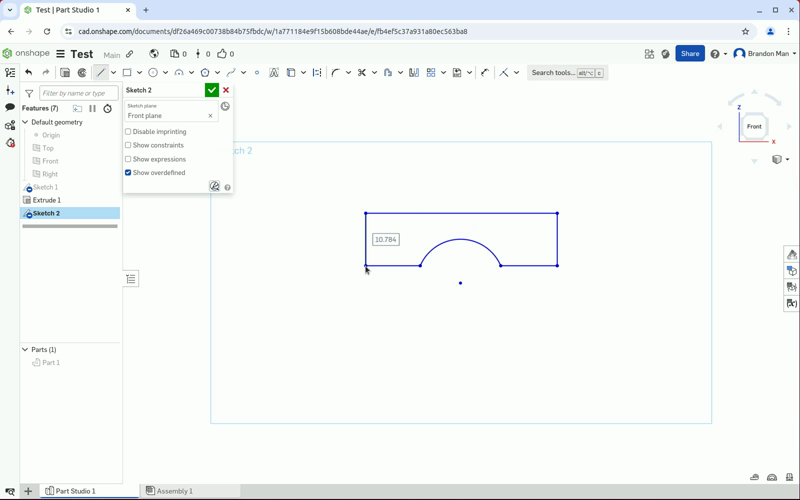
mouse_move(450, 222)
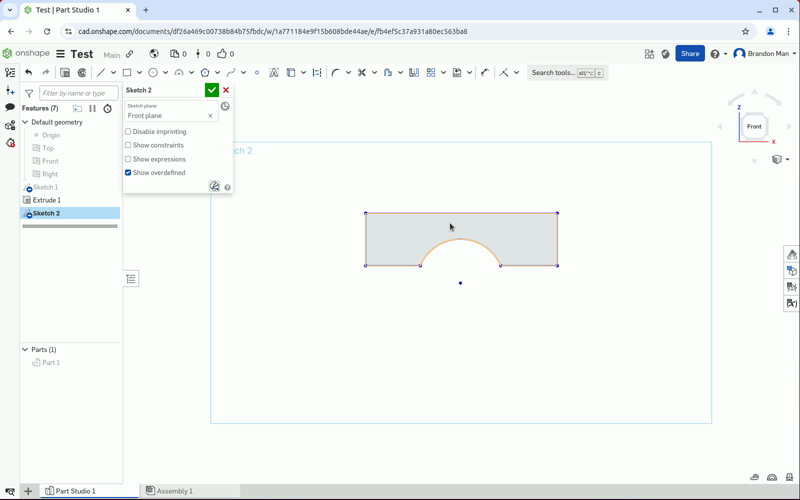
click(450, 222)
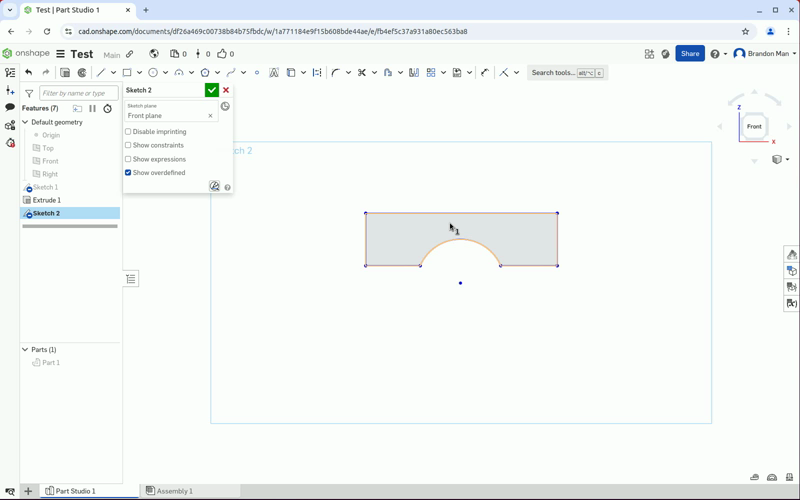
mouse_move(73, 352)
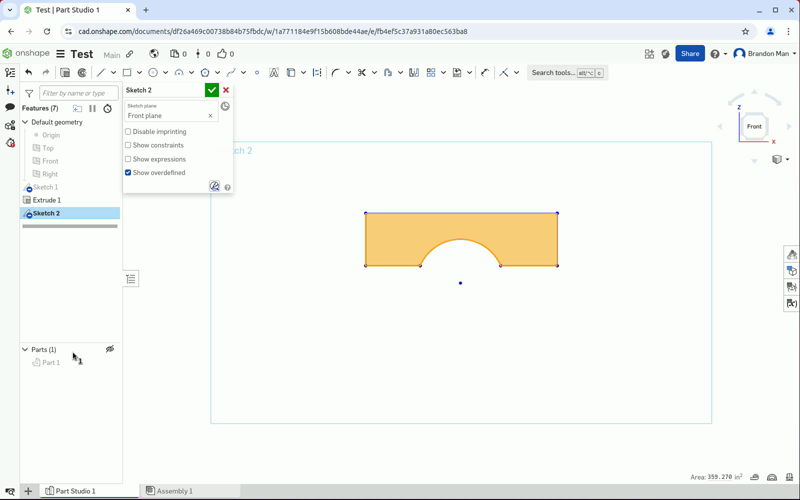
key(shift+y)
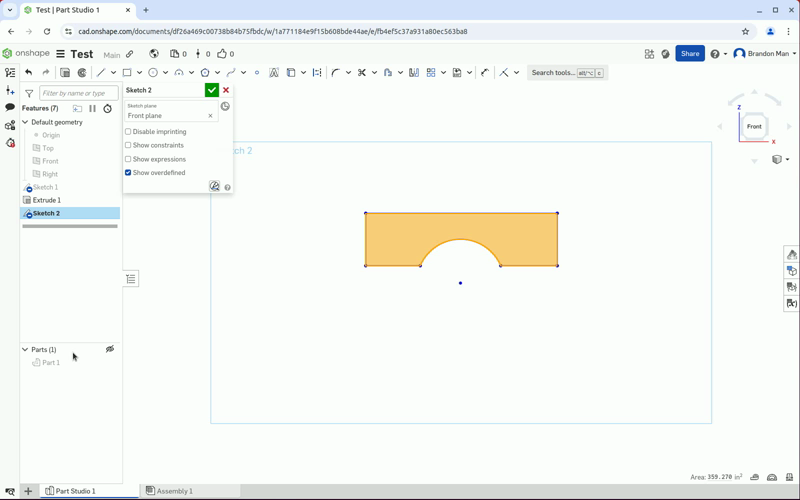
key(shift+e)
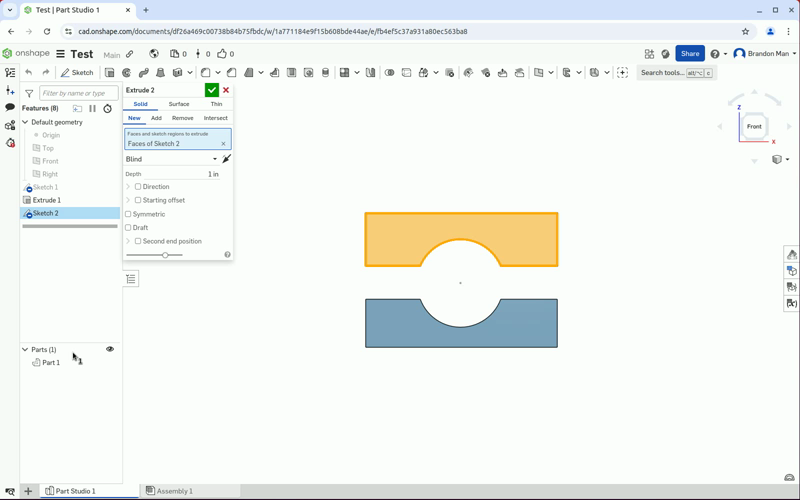
mouse_move(143, 106)
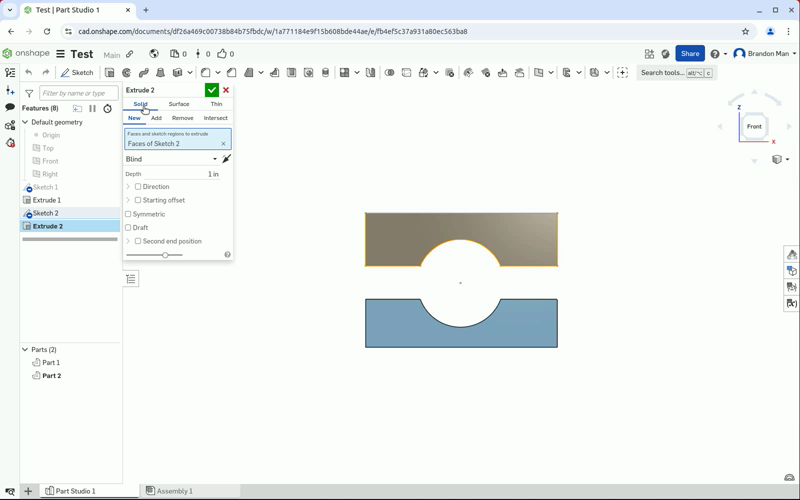
click(143, 106)
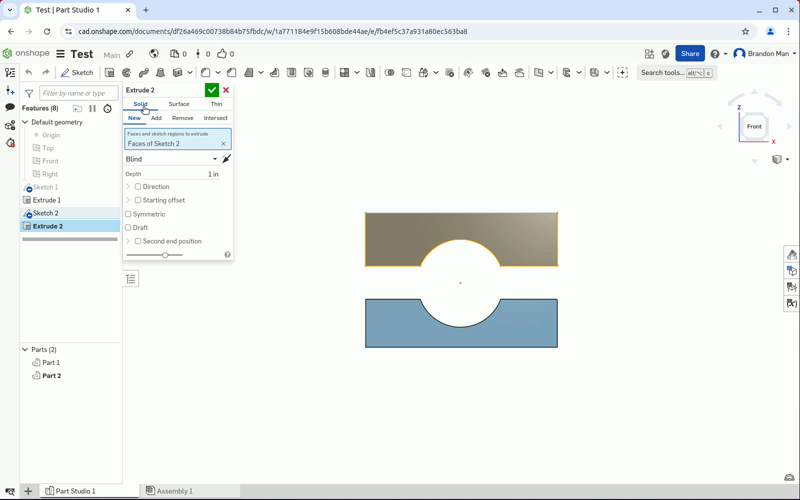
mouse_move(137, 120)
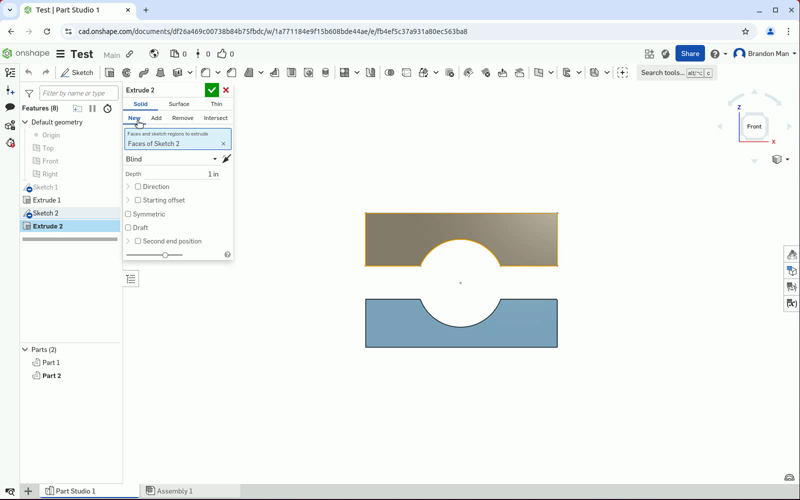
click(137, 120)
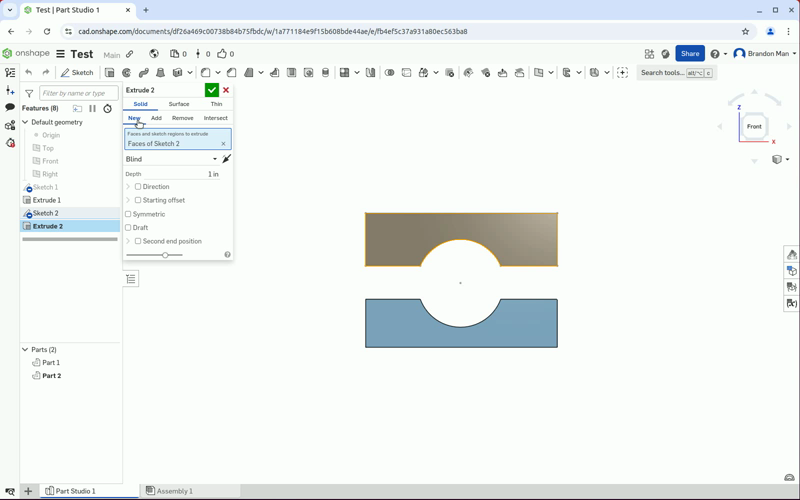
key(tab, 4)
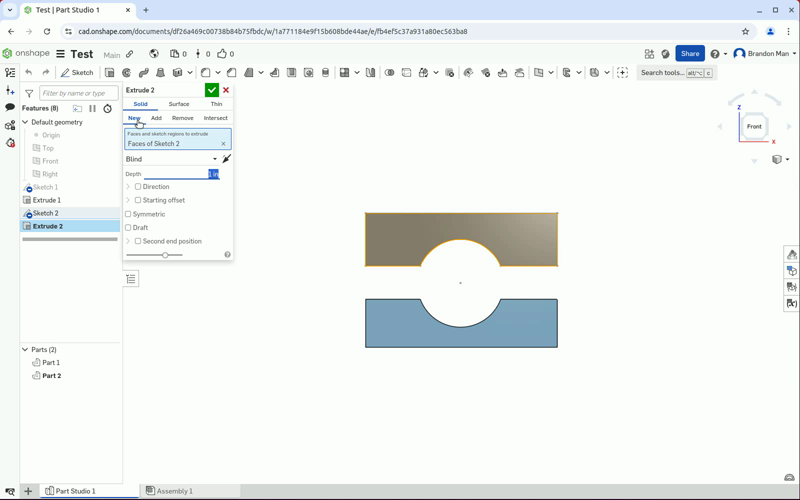
text(23.108)
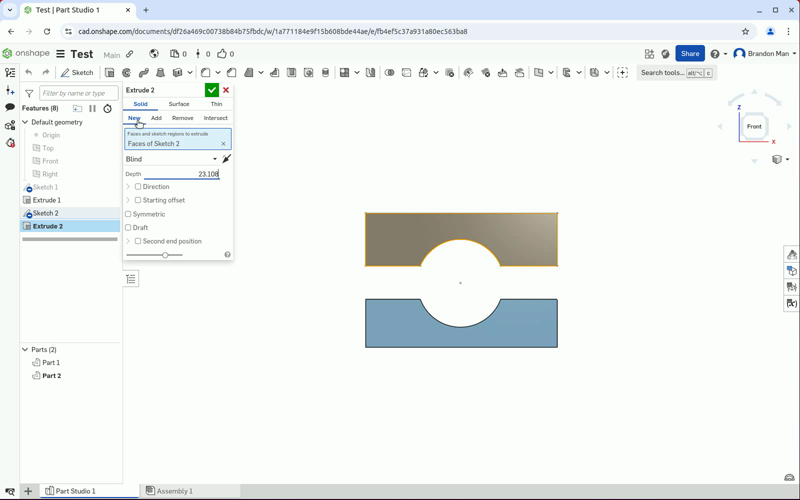
key(enter)
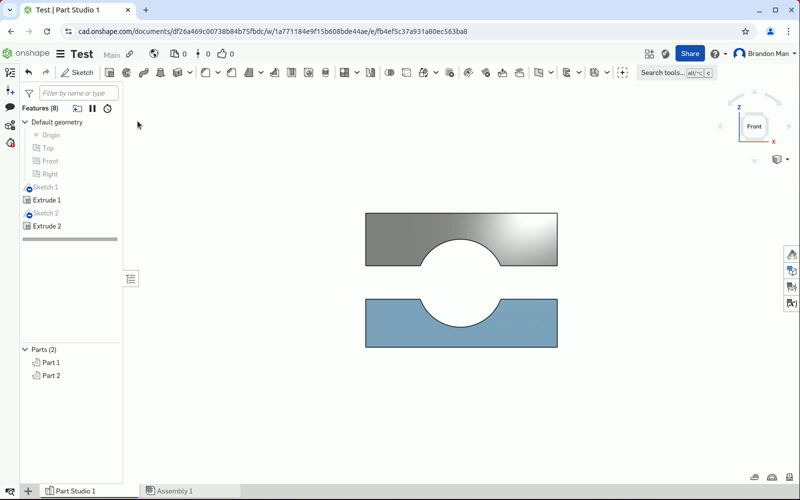
key(shift+h)
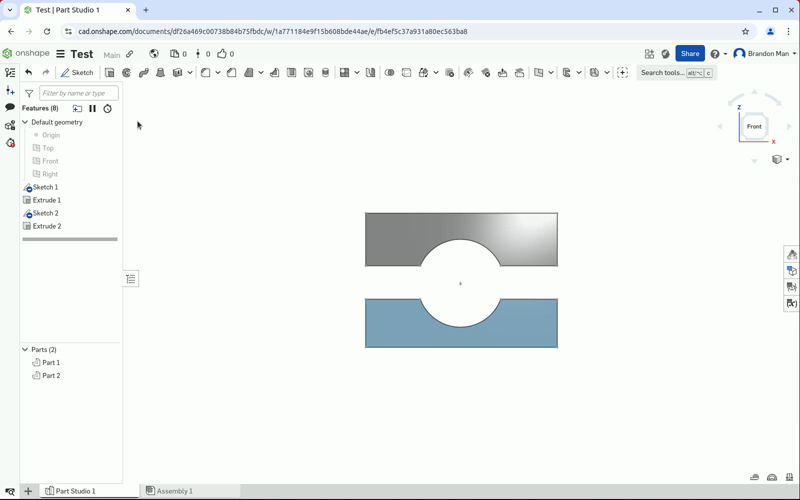
key(shift+h)
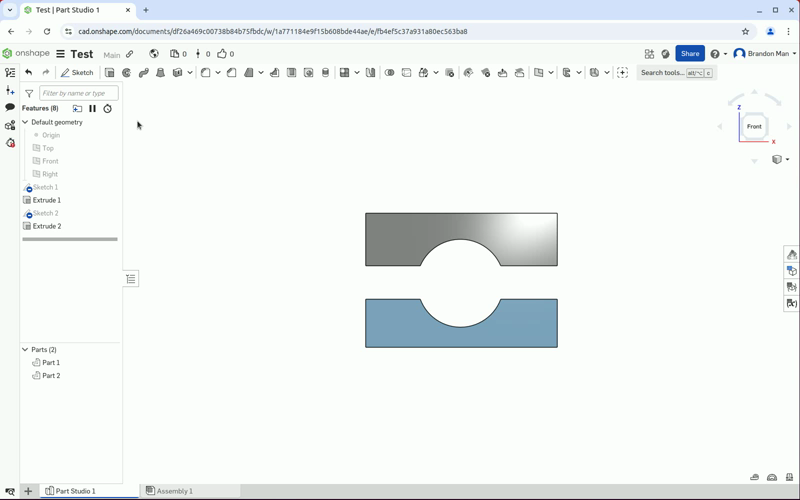
mouse_move(73, 189)
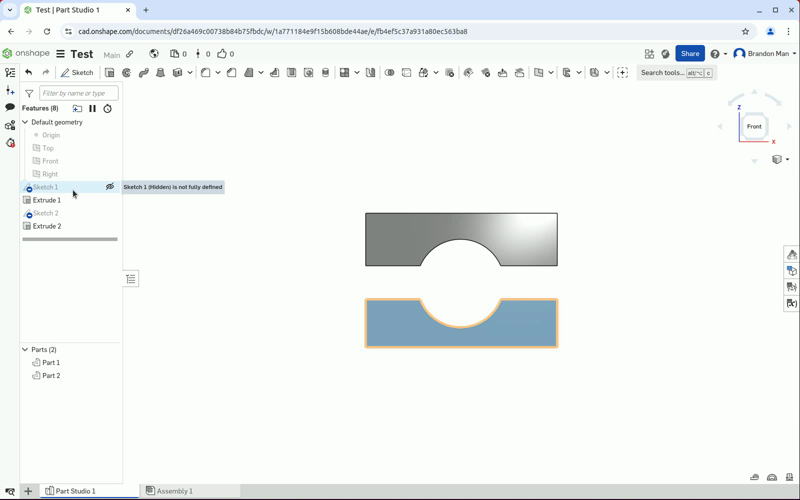
click(73, 189)
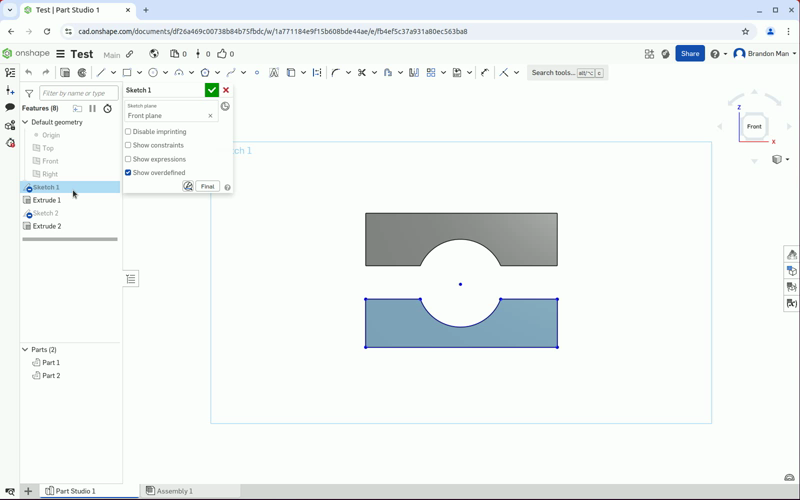
mouse_move(229, 92)
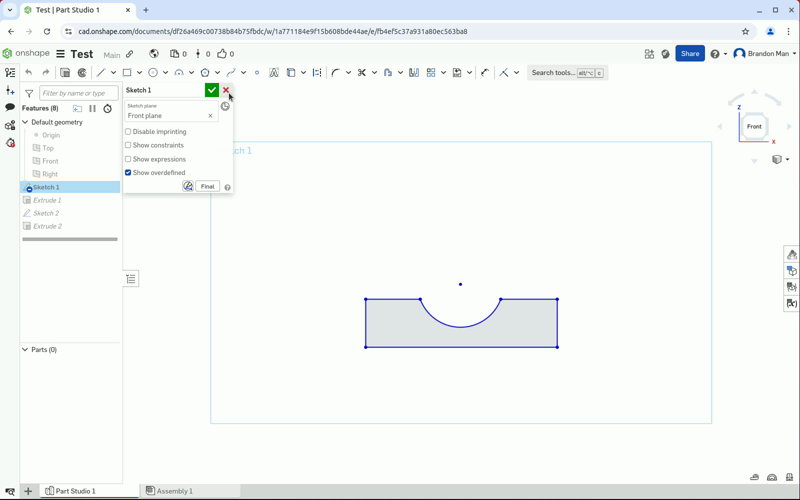
click(229, 92)
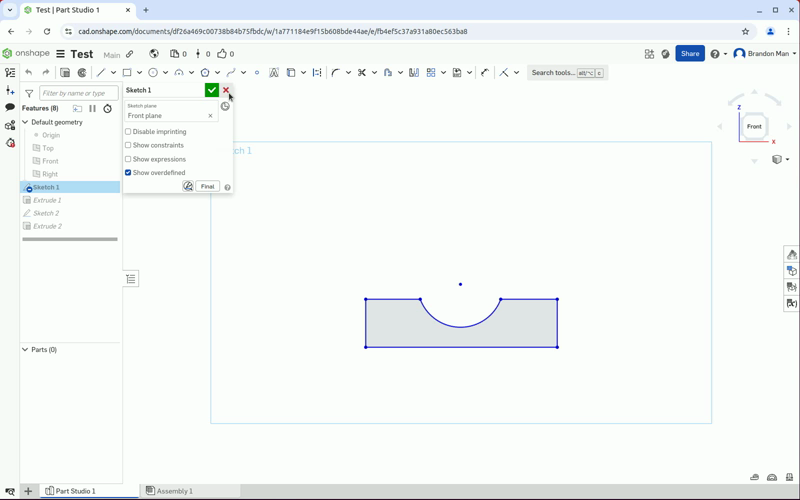
key(shift+s)
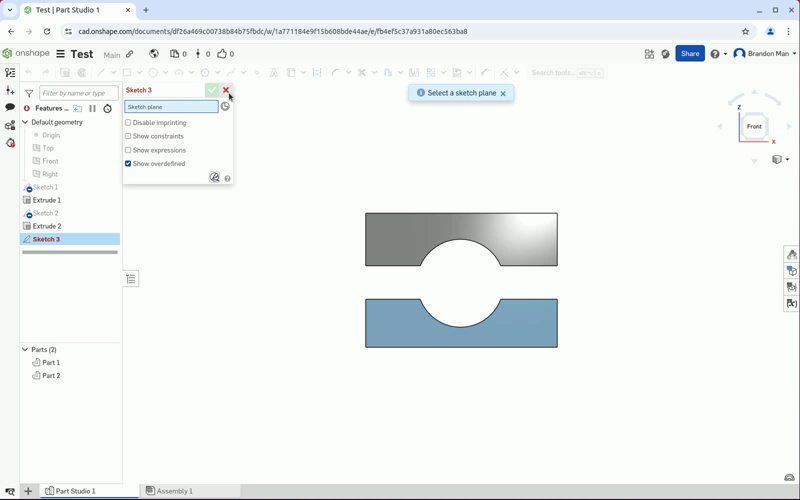
mouse_move(73, 163)
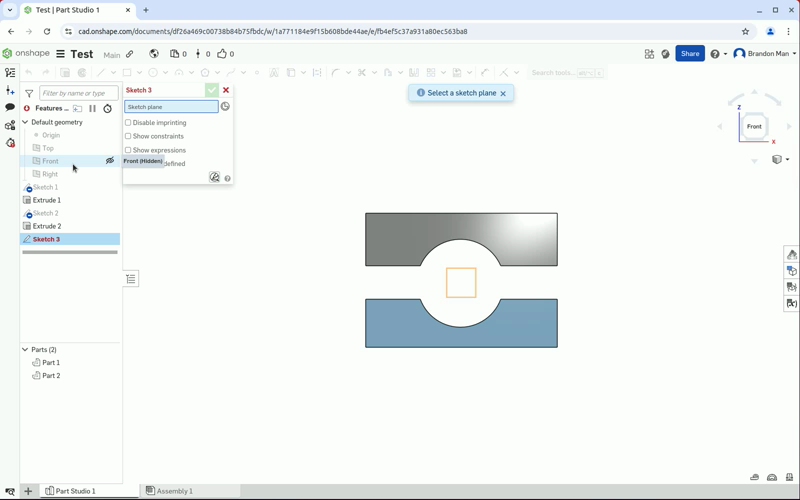
click(73, 163)
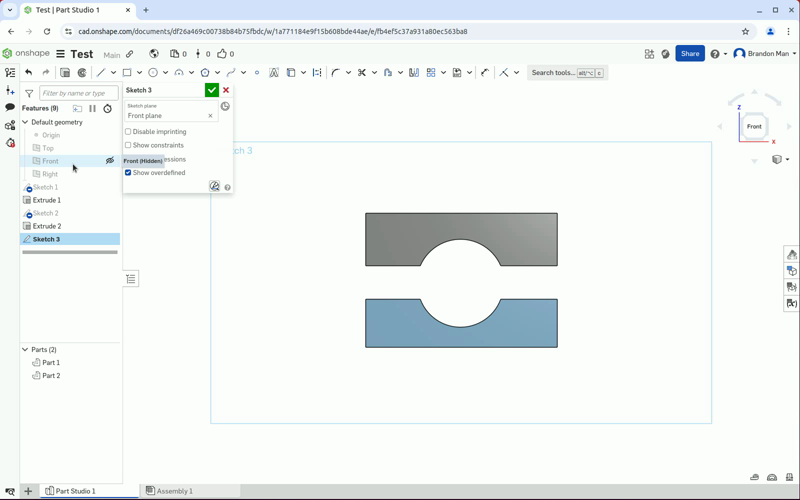
mouse_move(73, 352)
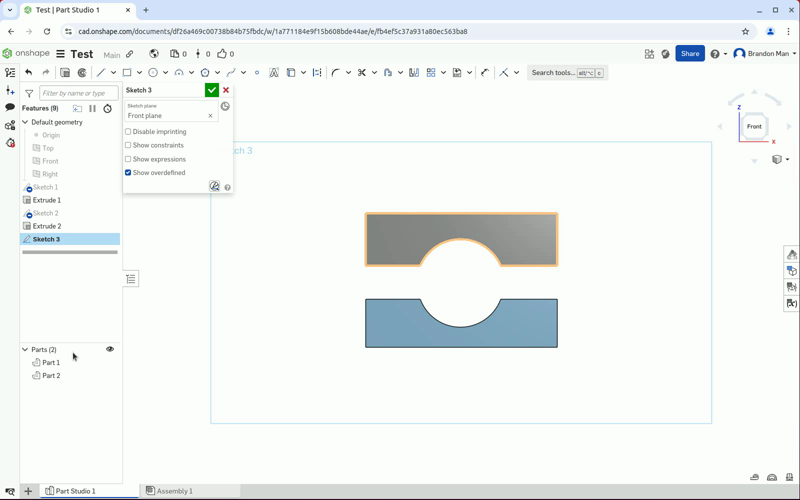
key(y)
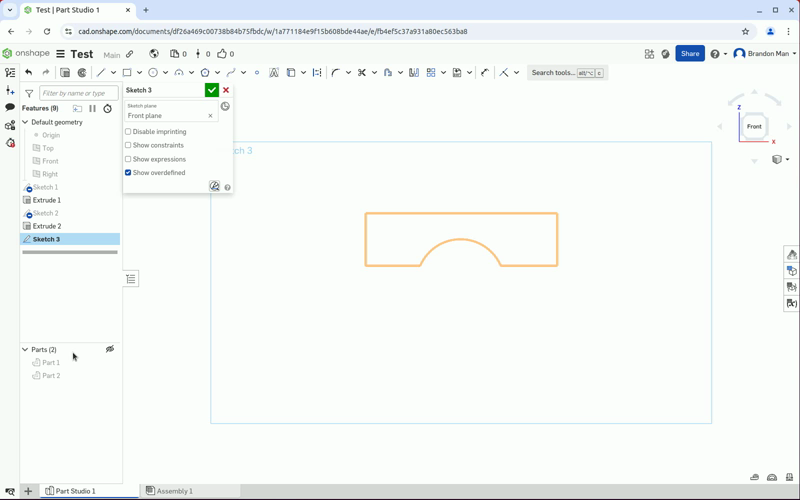
key(c)
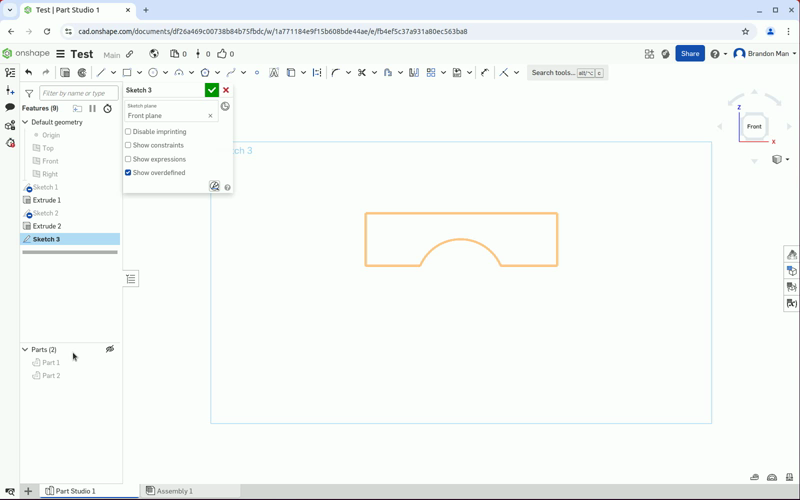
key_down(shift)
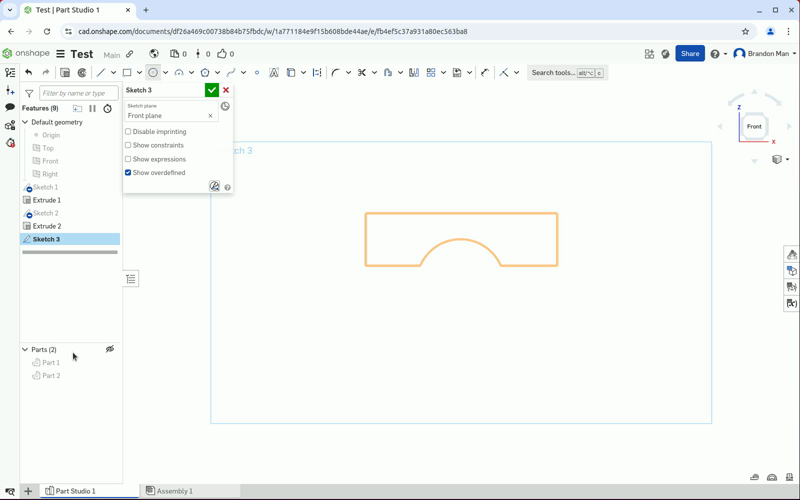
mouse_move(461, 282)
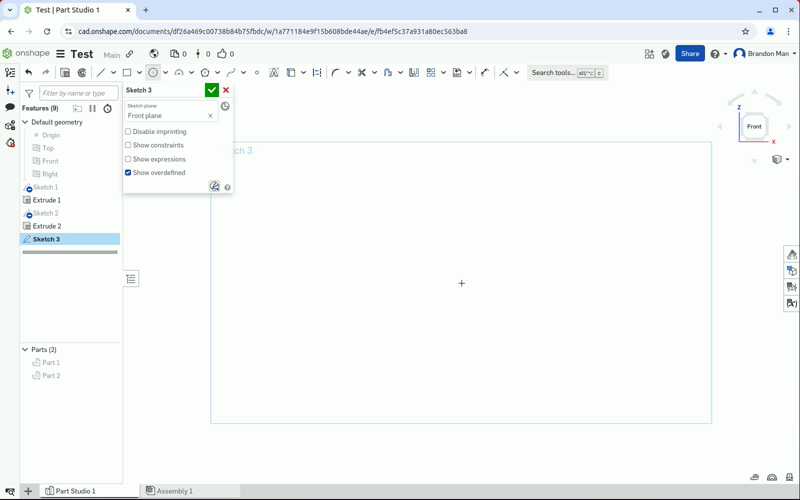
click(461, 282)
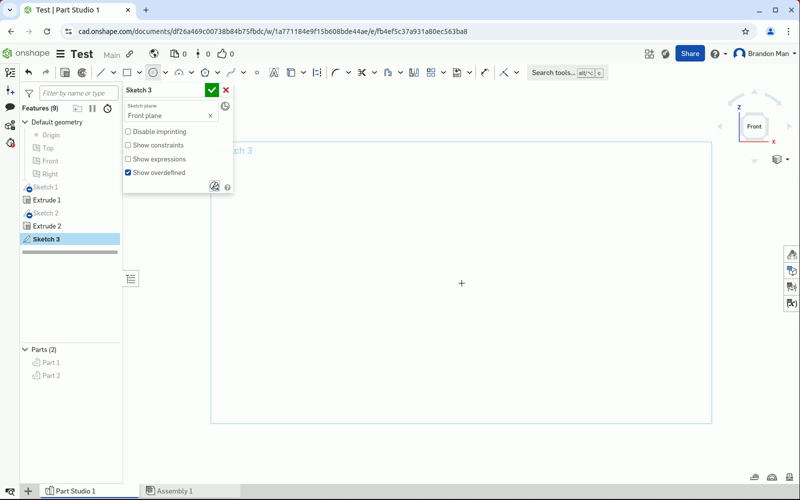
key_up(shift)
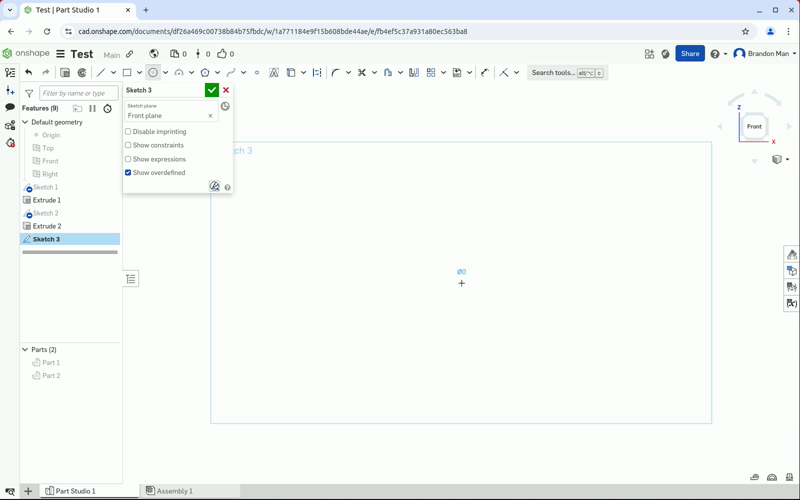
mouse_move(506, 282)
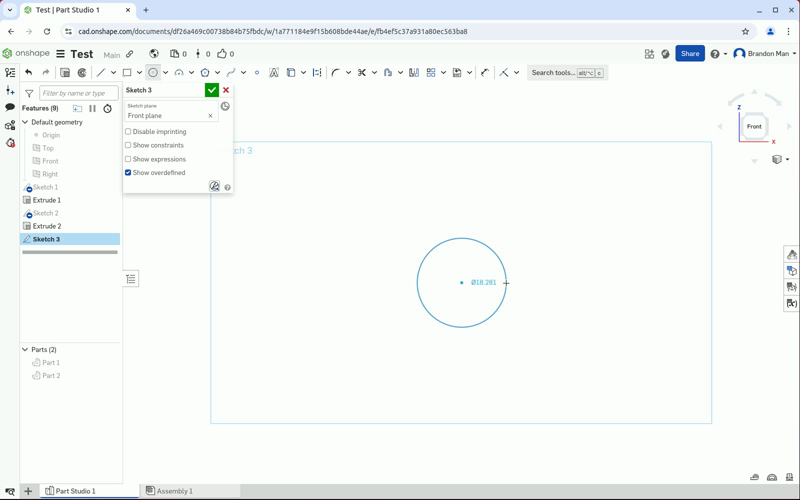
click(506, 282)
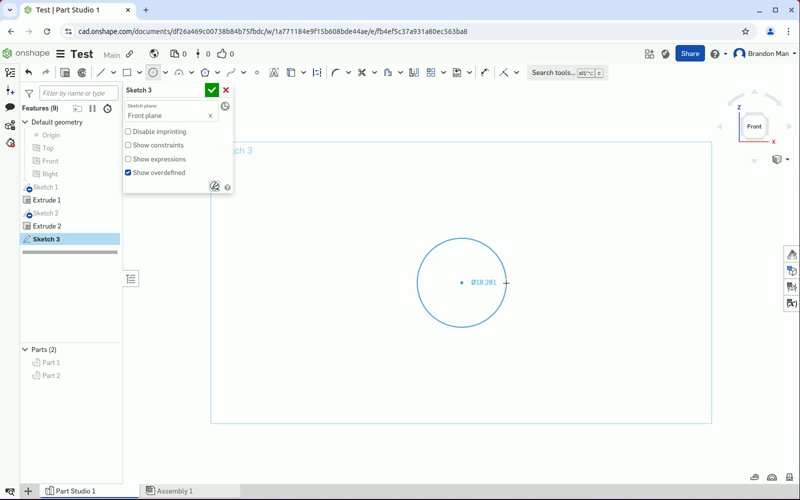
key(esc)
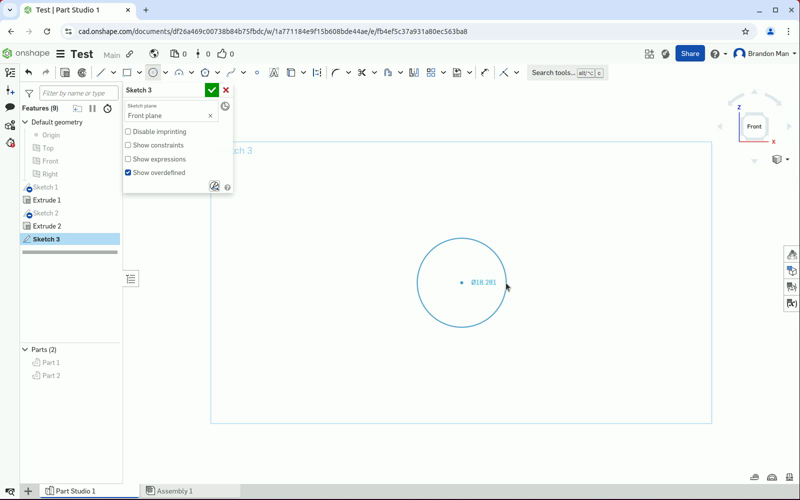
mouse_move(498, 276)
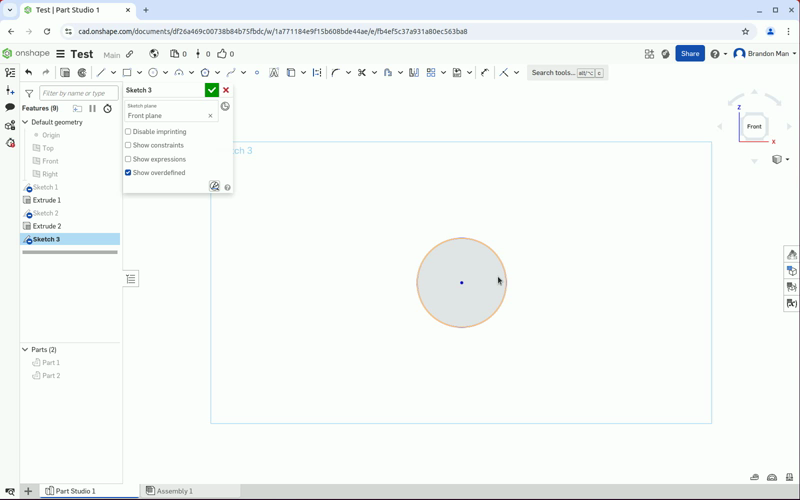
click(498, 276)
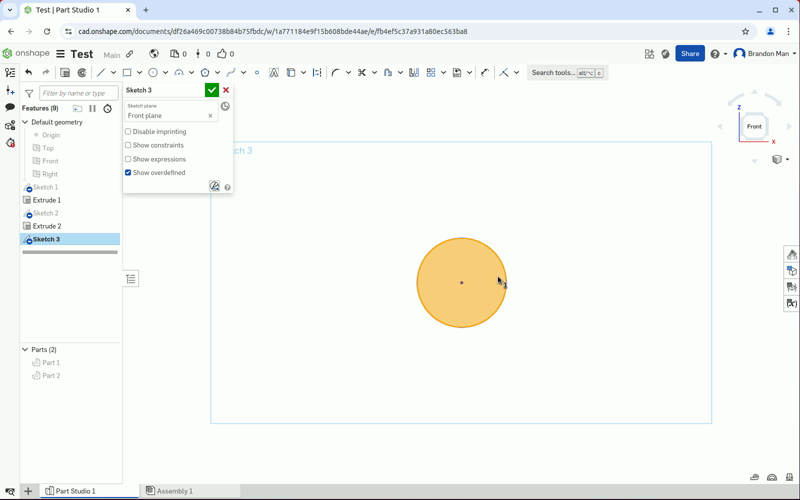
mouse_move(73, 352)
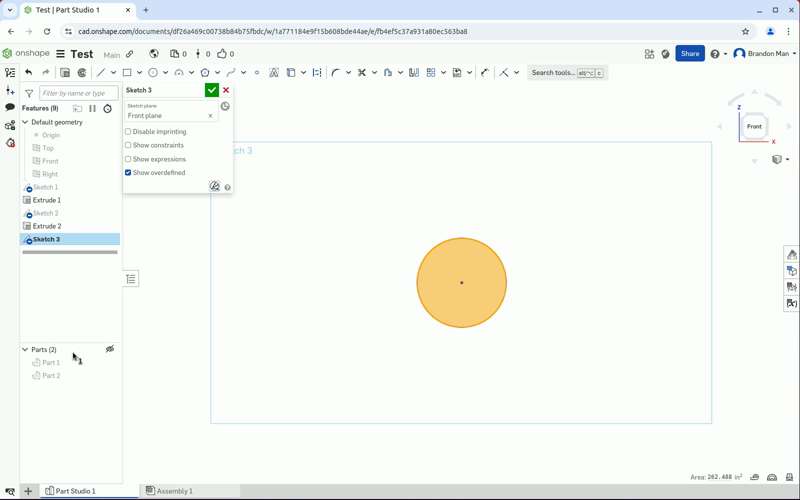
key(shift+y)
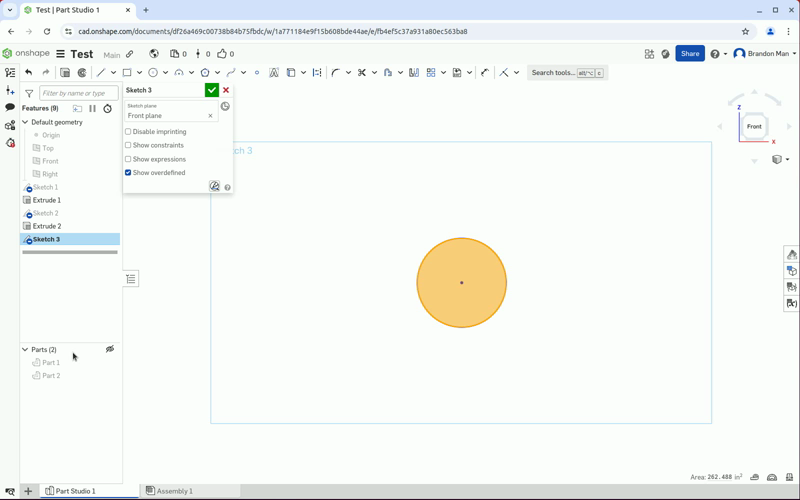
key(shift+e)
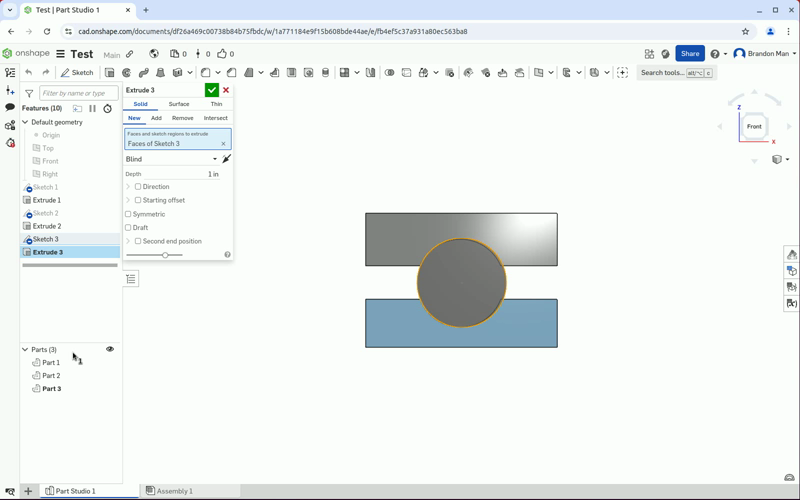
mouse_move(143, 106)
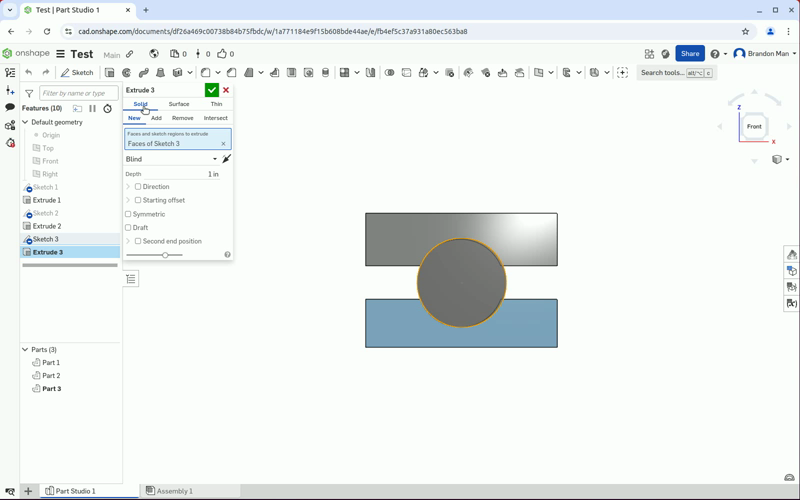
click(143, 106)
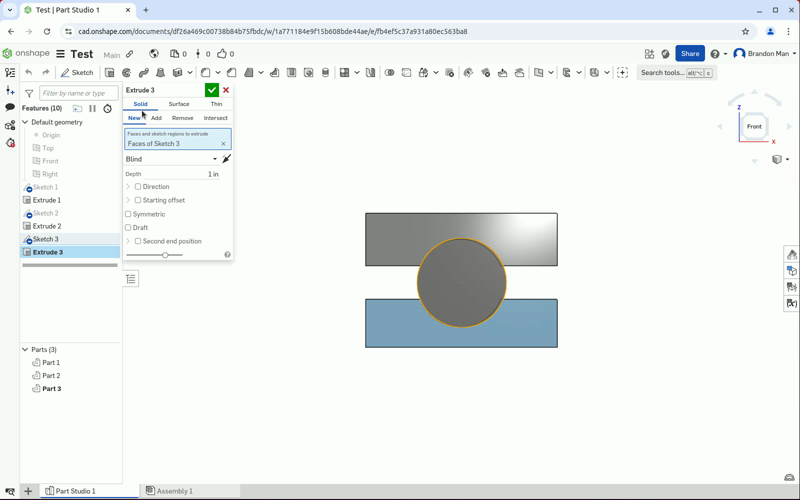
mouse_move(137, 120)
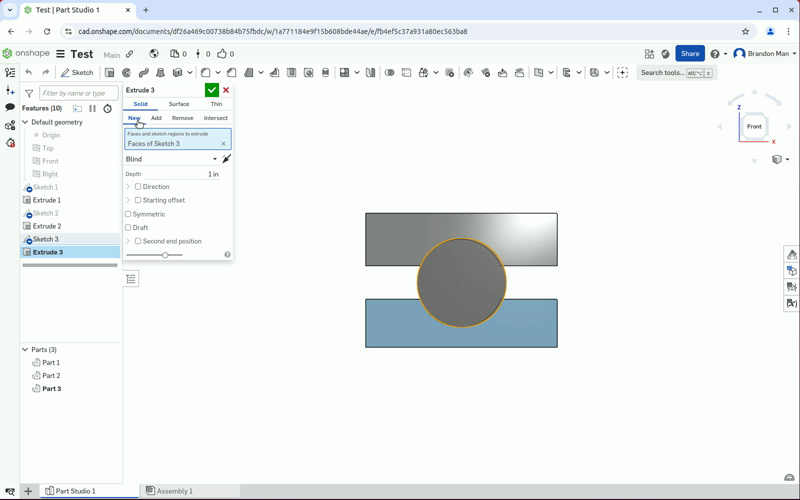
click(137, 120)
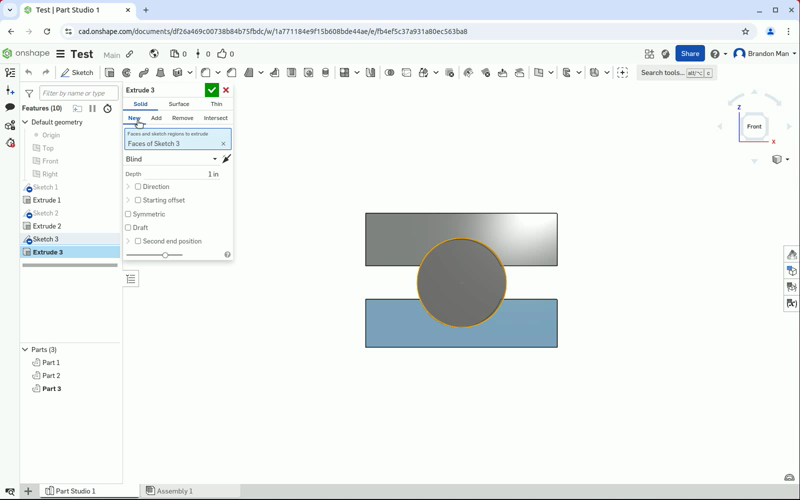
key(tab, 4)
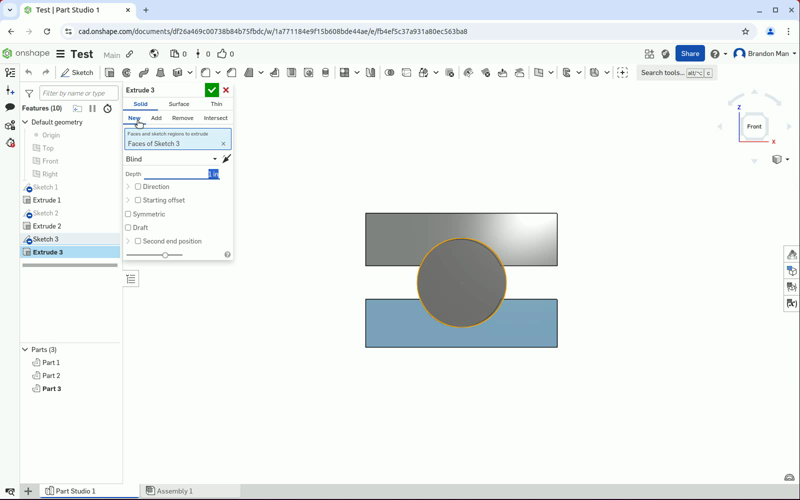
text(23.108)
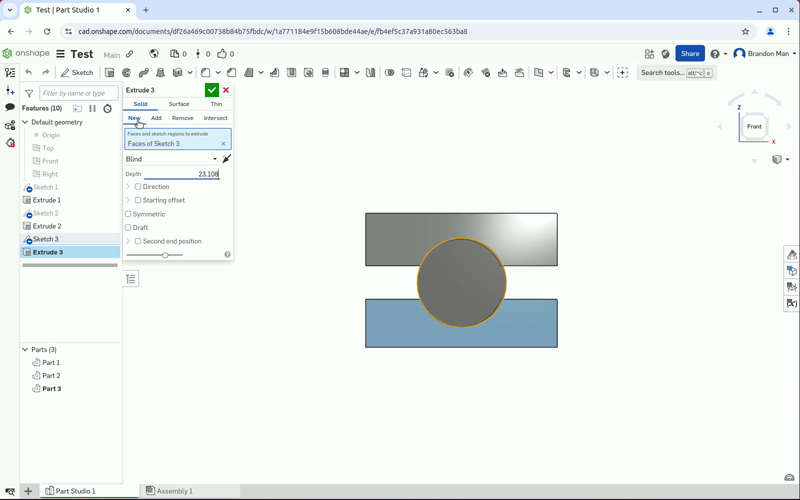
key(enter)
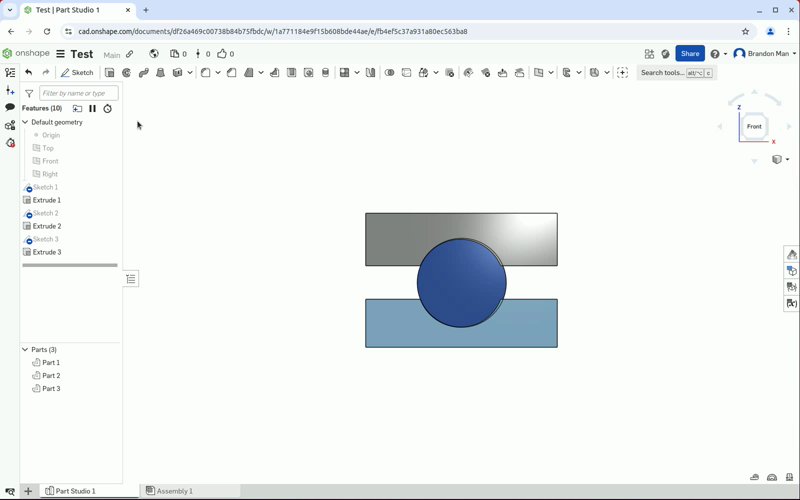
key(shift+h)
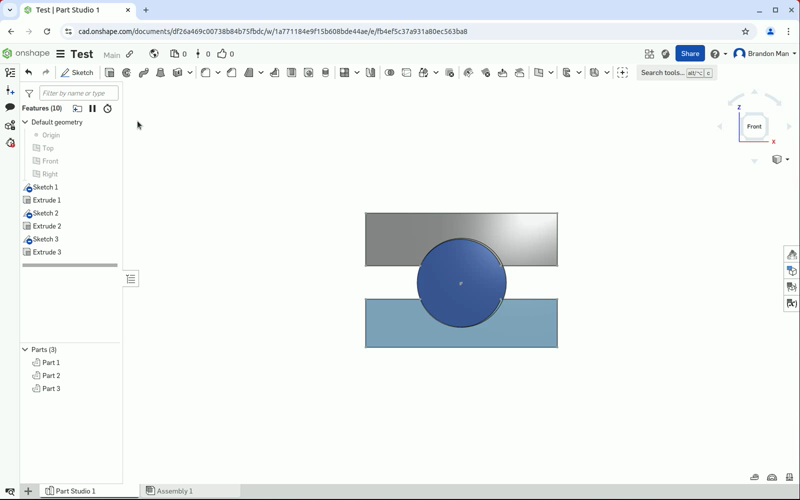
key(shift+h)
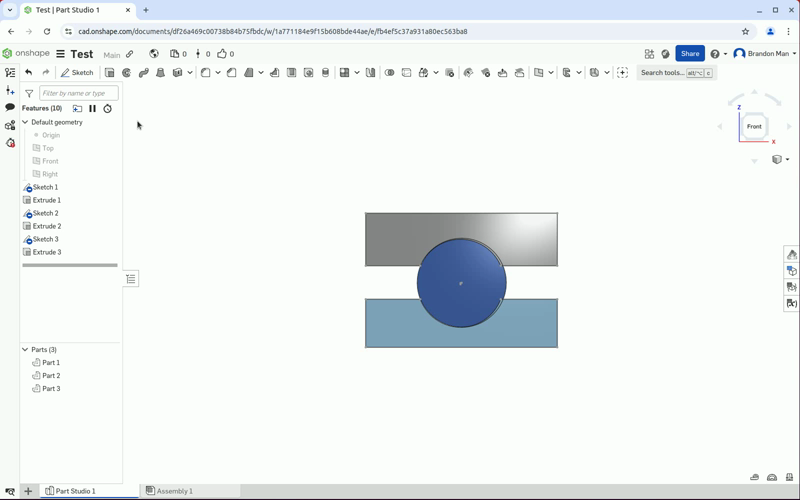
key(shift+7)
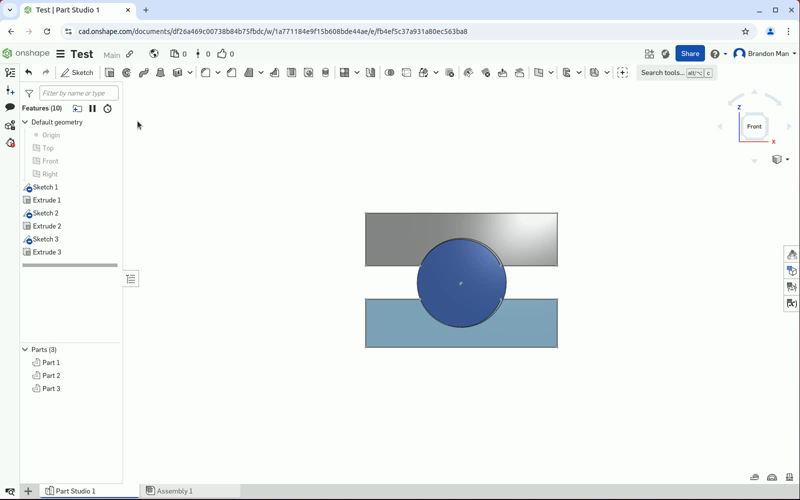
key(left, 2)
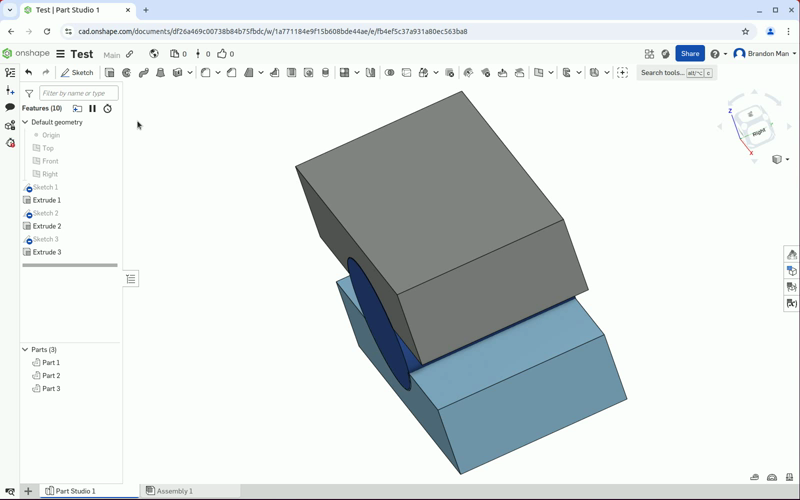
key(down, 2)
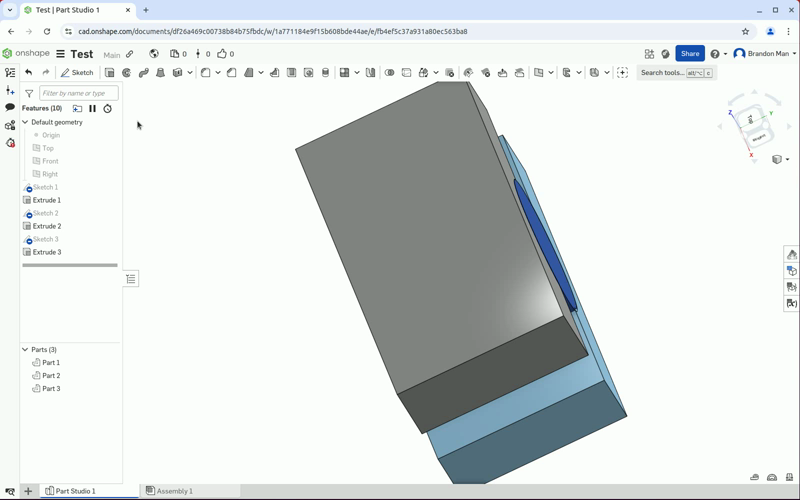
key(up, 2)
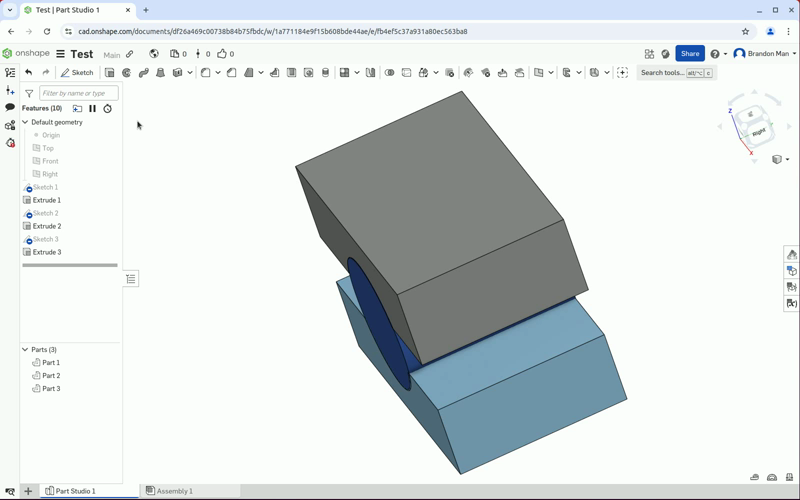
key(right, 2)
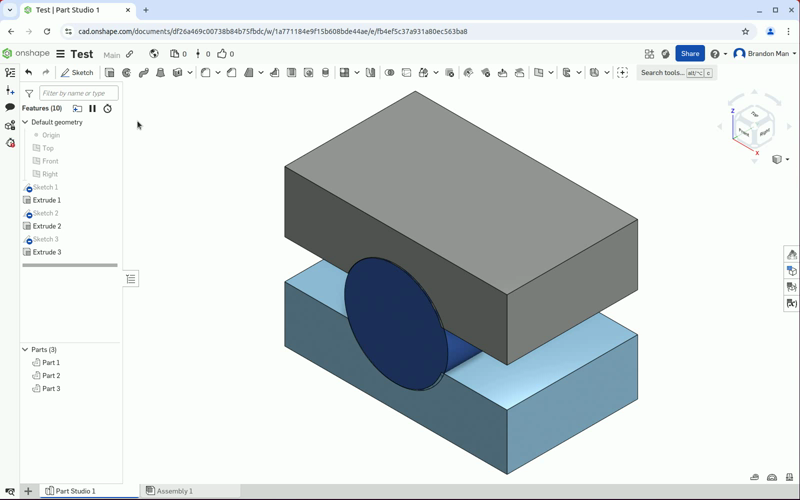
mouse_move(73, 189)
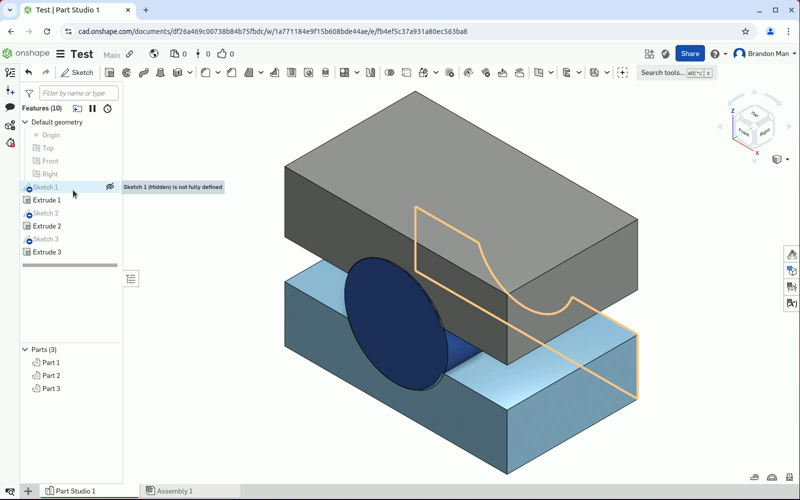
click(73, 189)